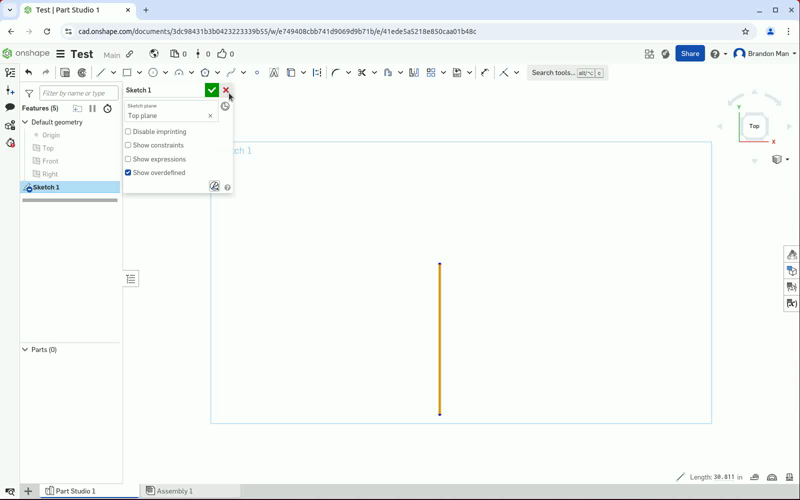
key(shift+h)
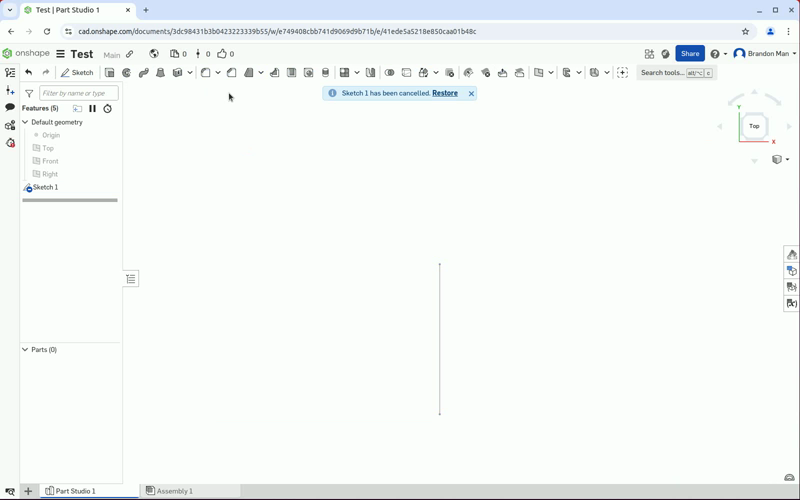
key(shift+s)
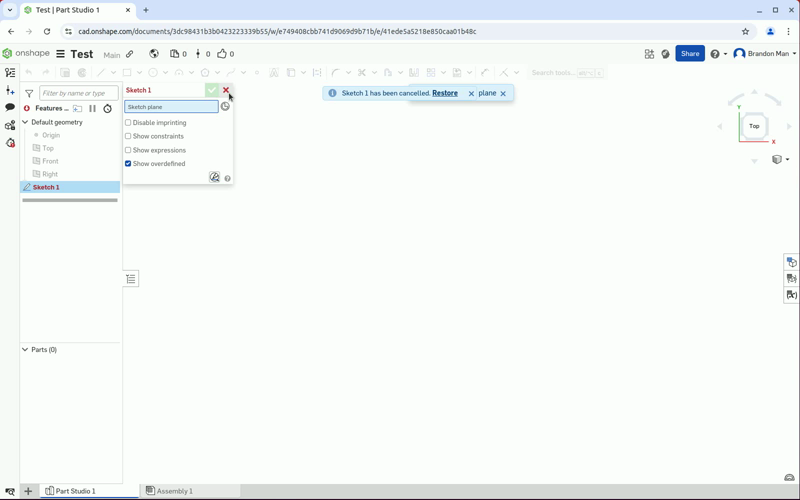
mouse_move(73, 150)
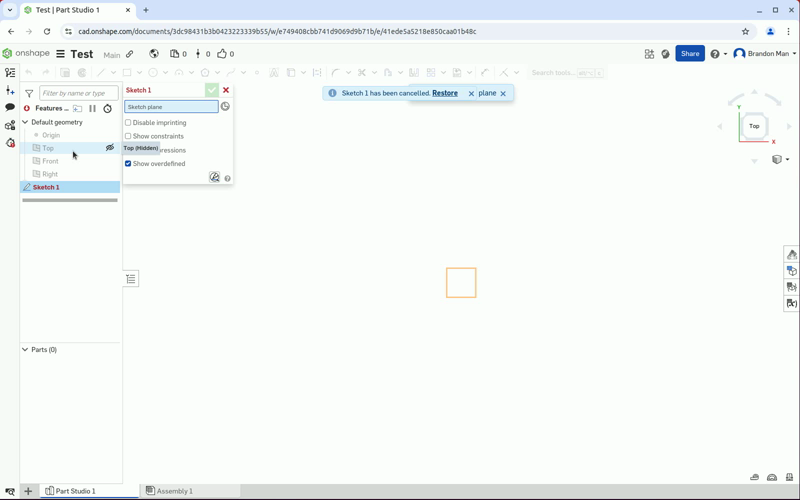
click(73, 150)
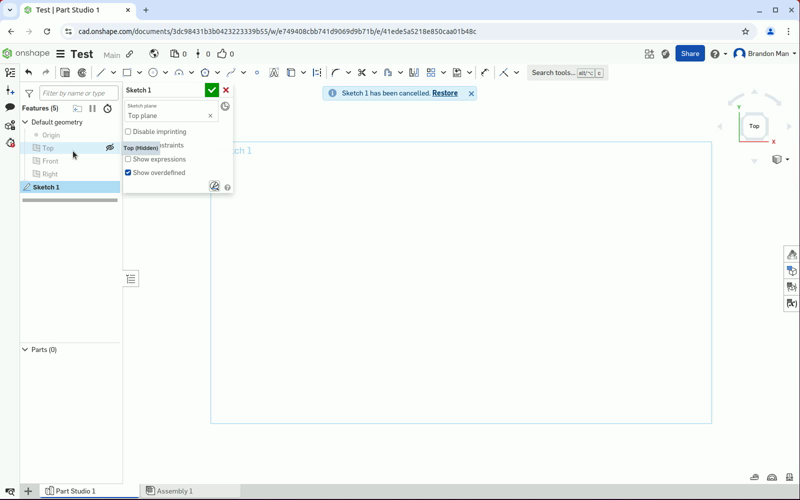
mouse_move(73, 352)
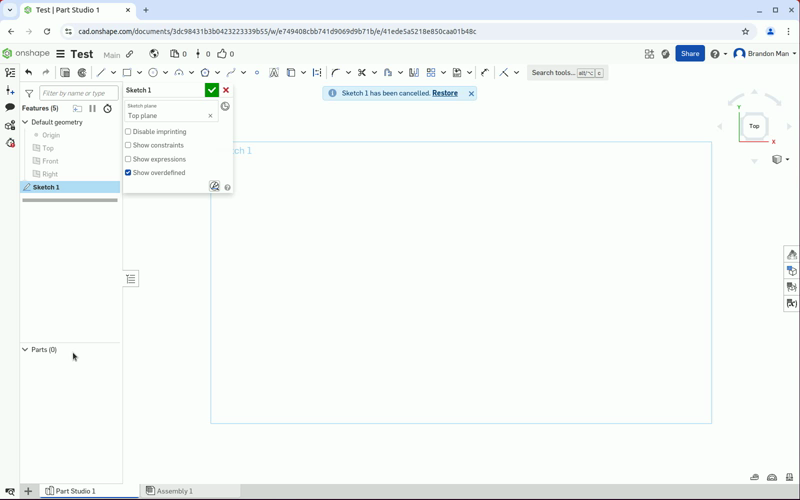
key(y)
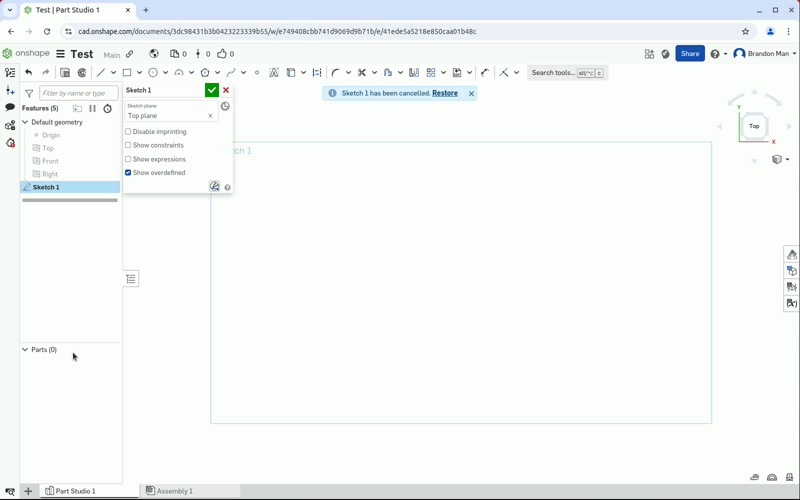
key(l)
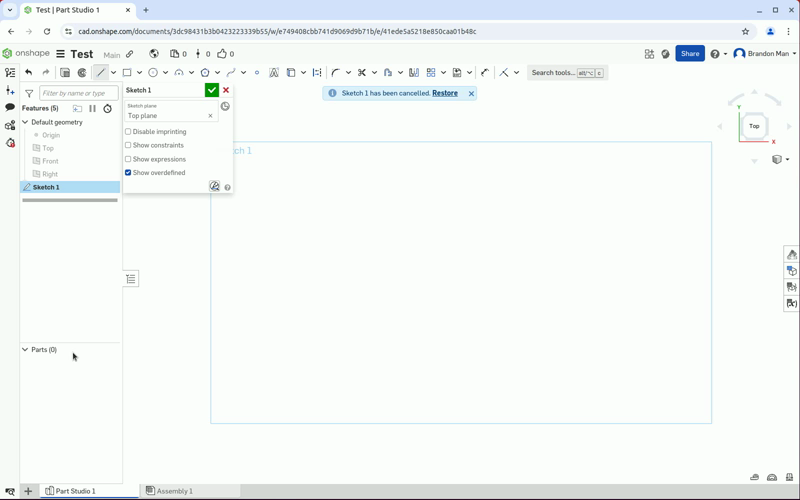
key_down(shift)
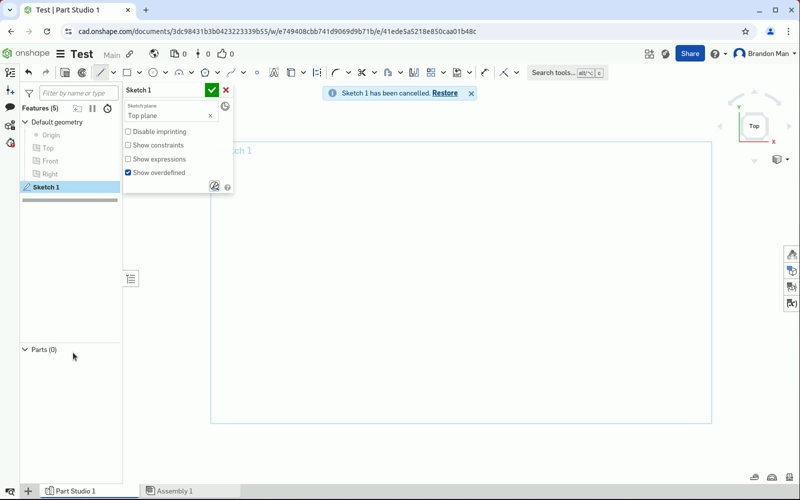
mouse_move(348, 305)
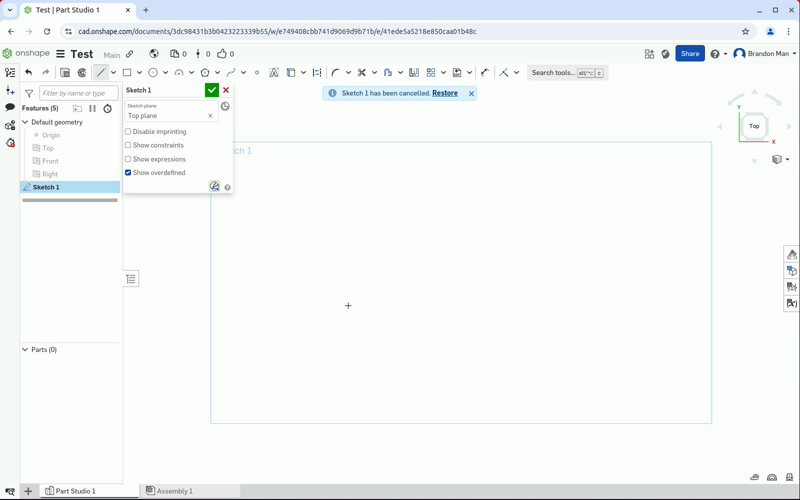
click(348, 305)
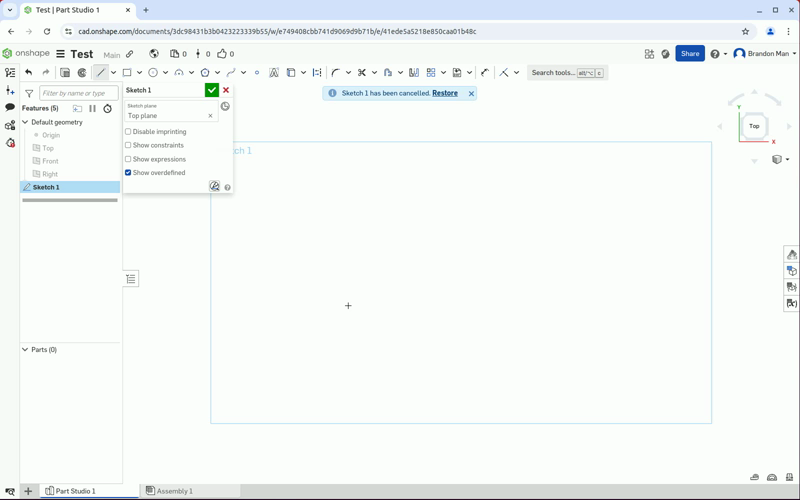
key_up(shift)
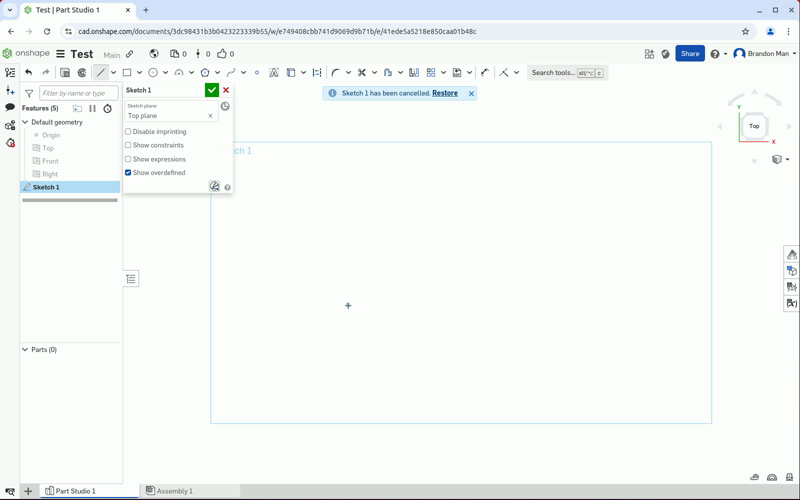
key_down(shift)
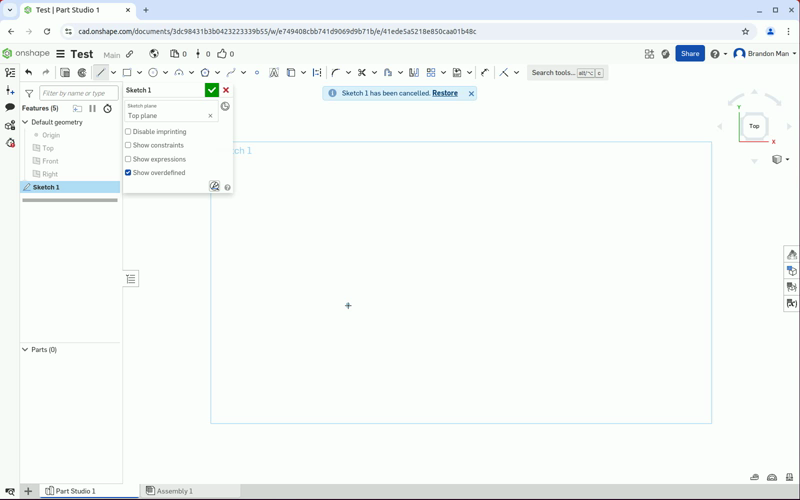
mouse_move(572, 305)
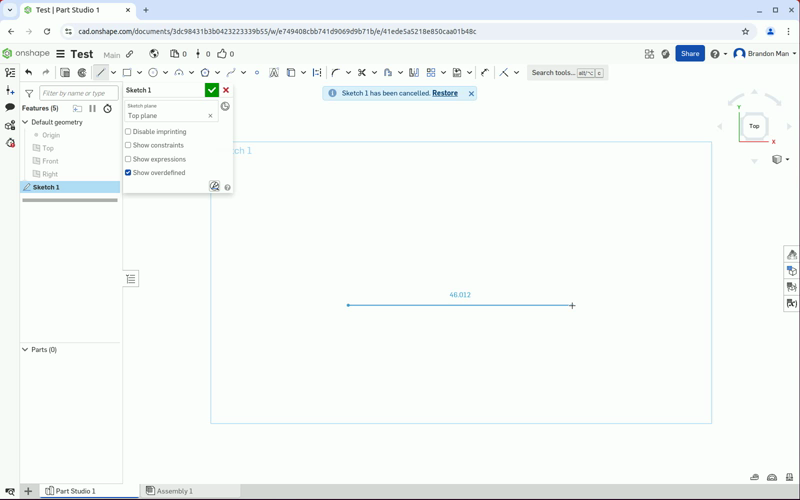
click(572, 305)
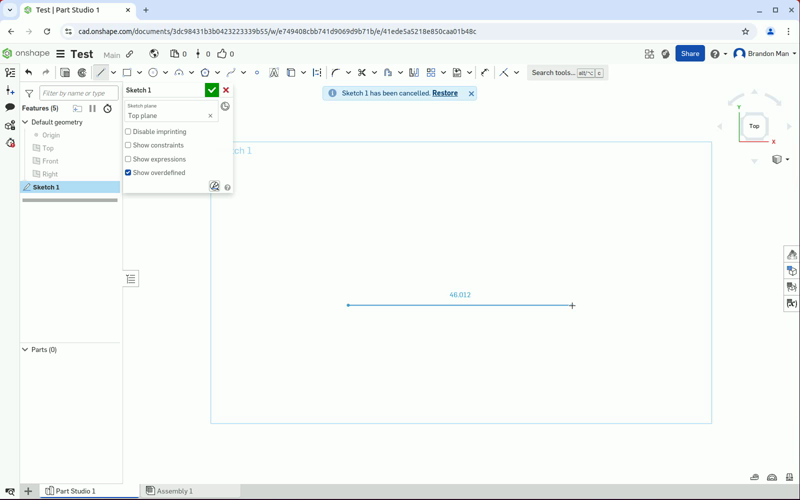
key_up(shift)
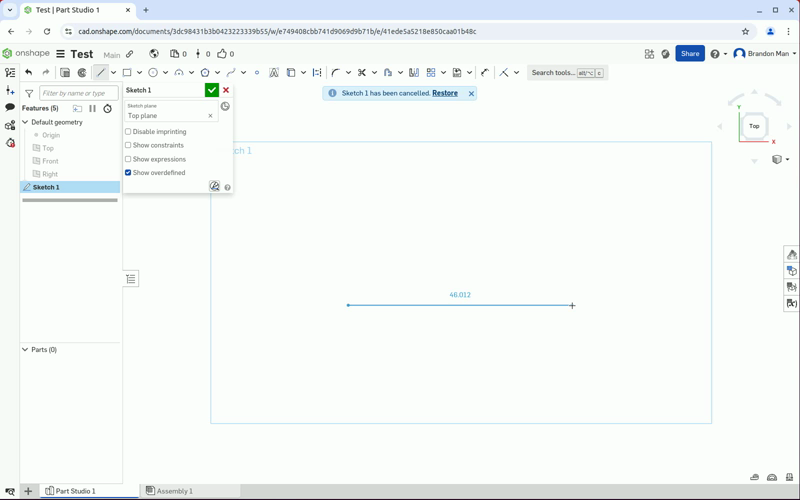
key_down(shift)
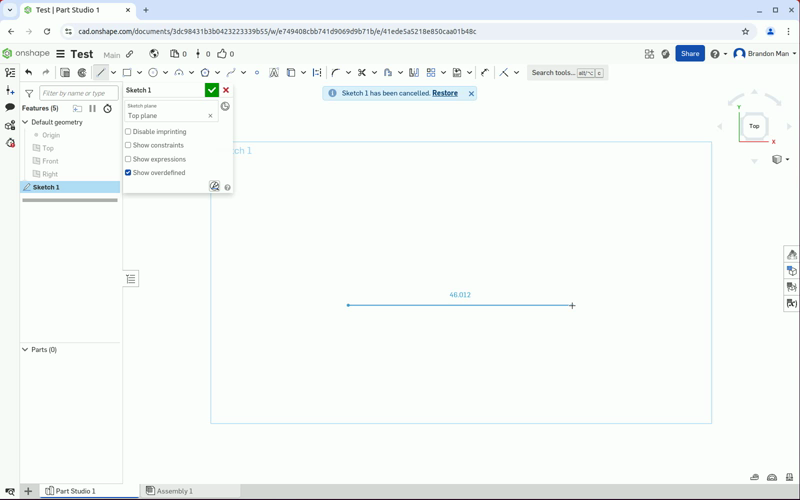
mouse_move(589, 305)
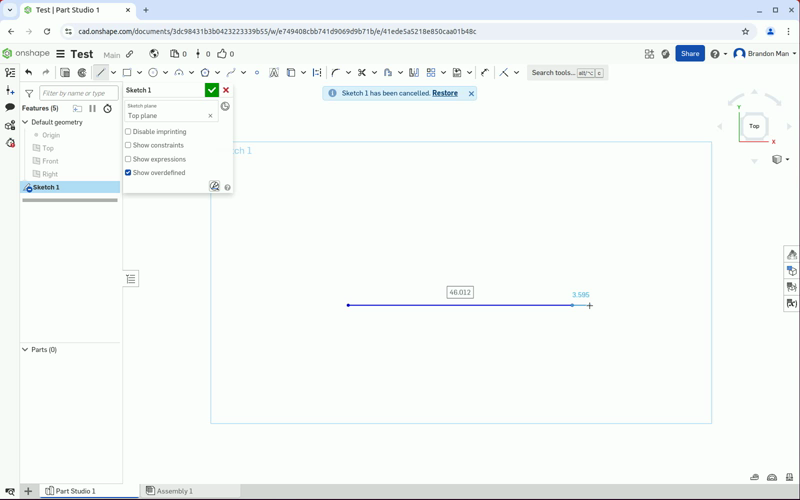
mouse_move(572, 260)
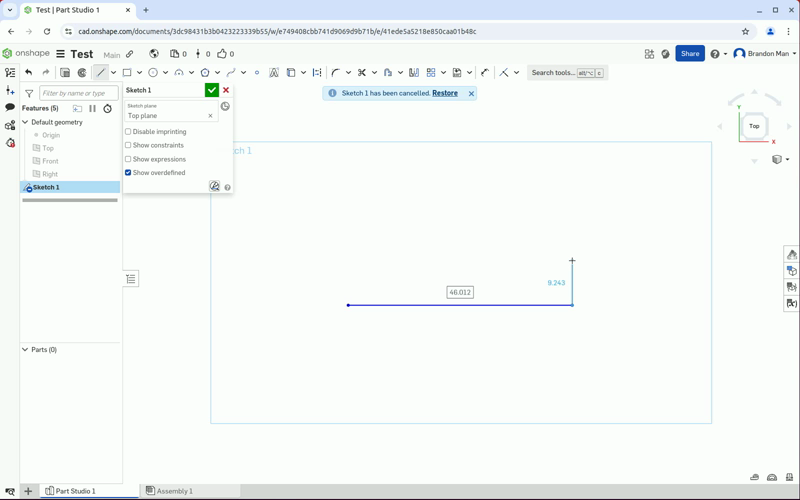
click(572, 260)
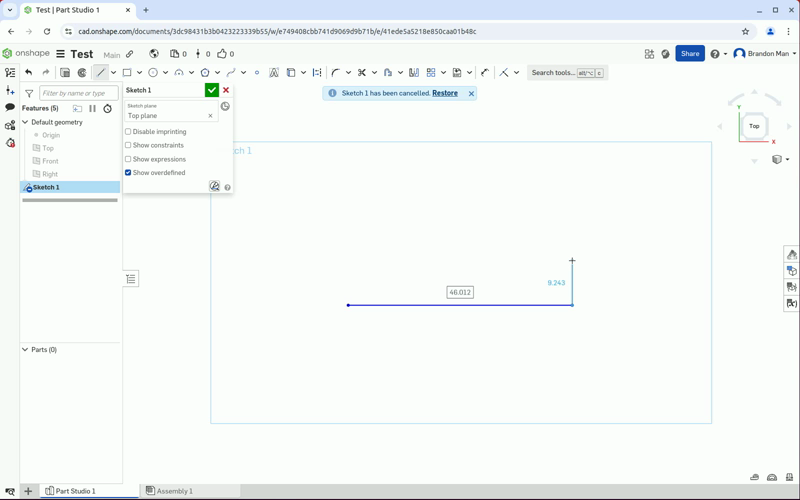
key_up(shift)
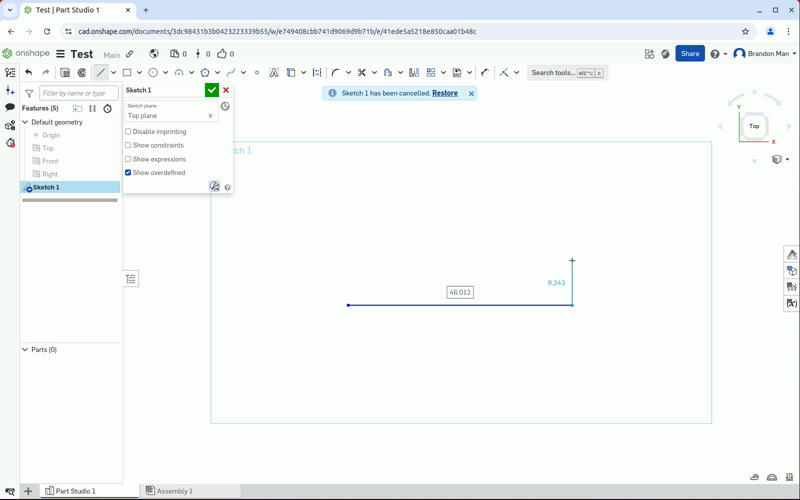
key_down(shift)
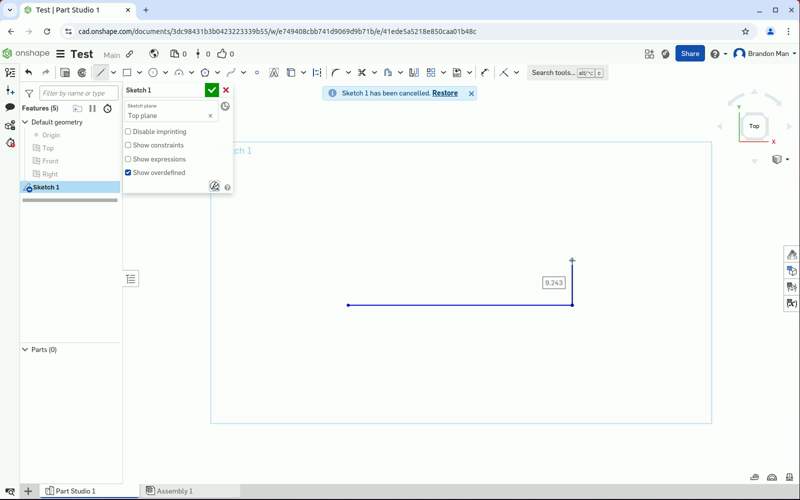
mouse_move(348, 260)
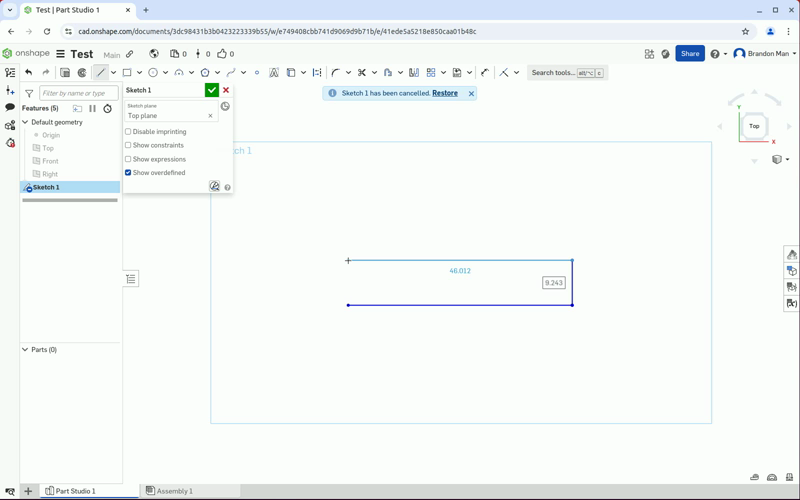
click(348, 260)
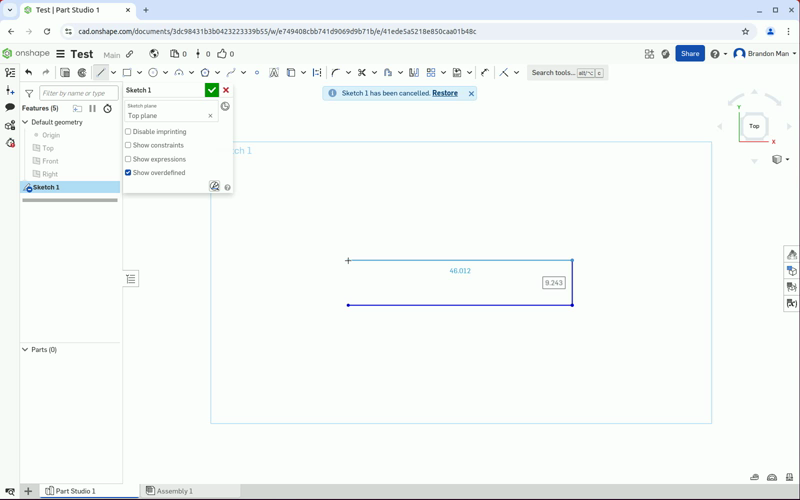
key_up(shift)
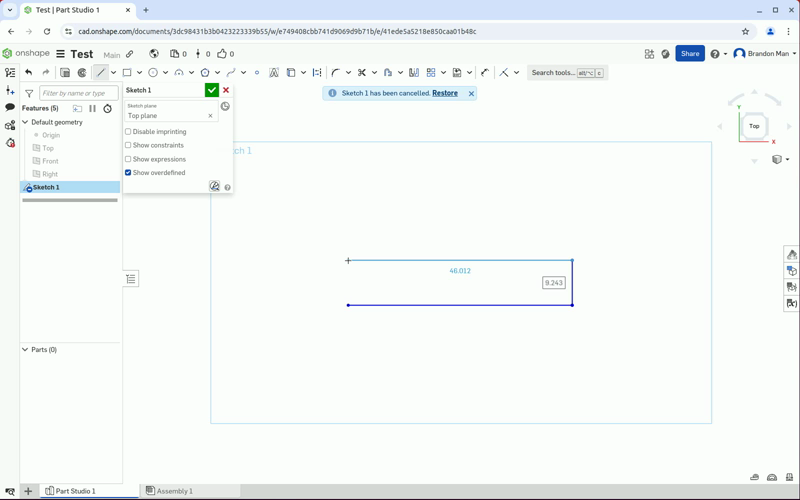
mouse_move(378, 260)
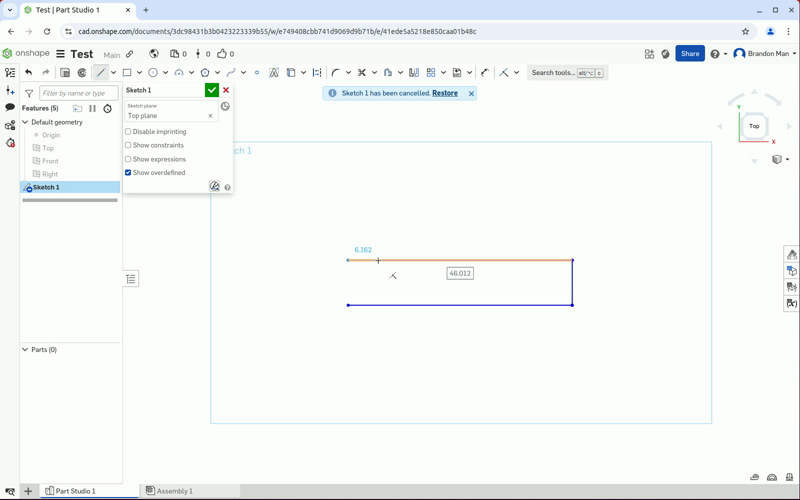
key_down(shift)
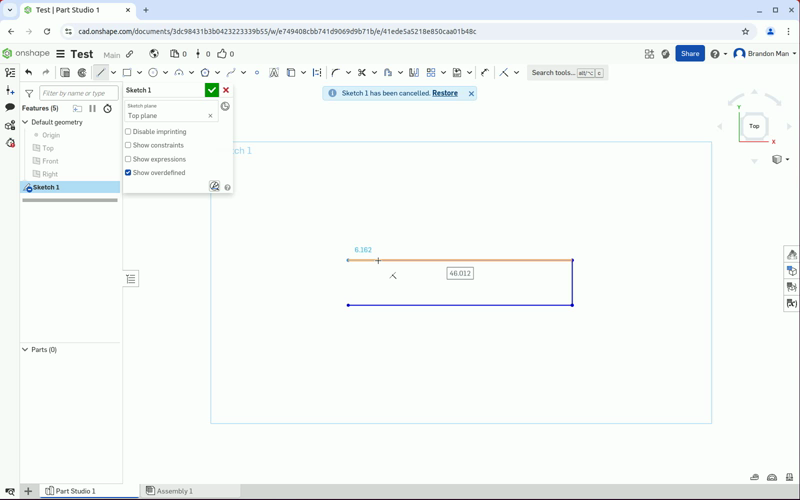
mouse_move(348, 305)
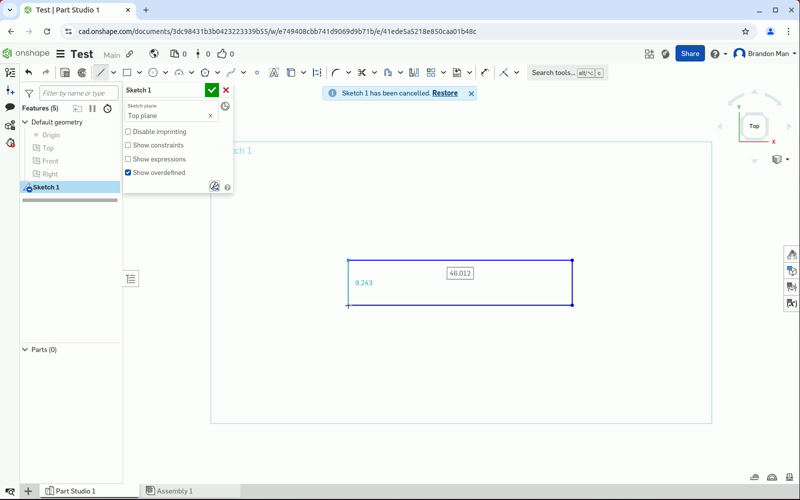
key_up(shift)
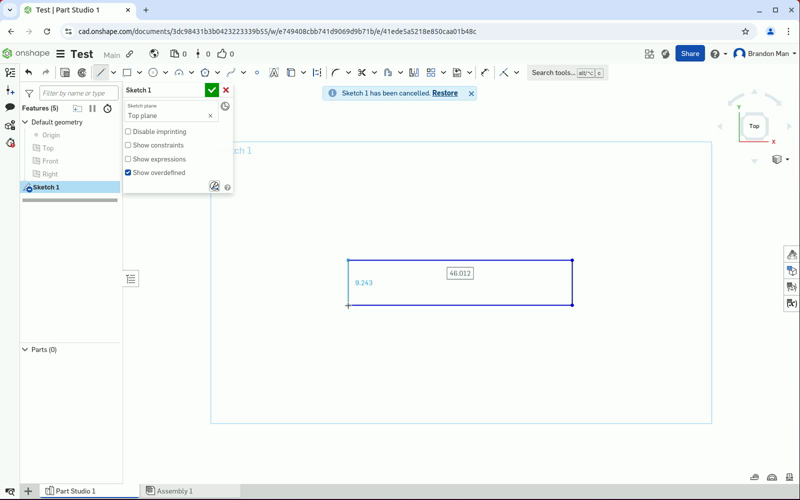
click(348, 305)
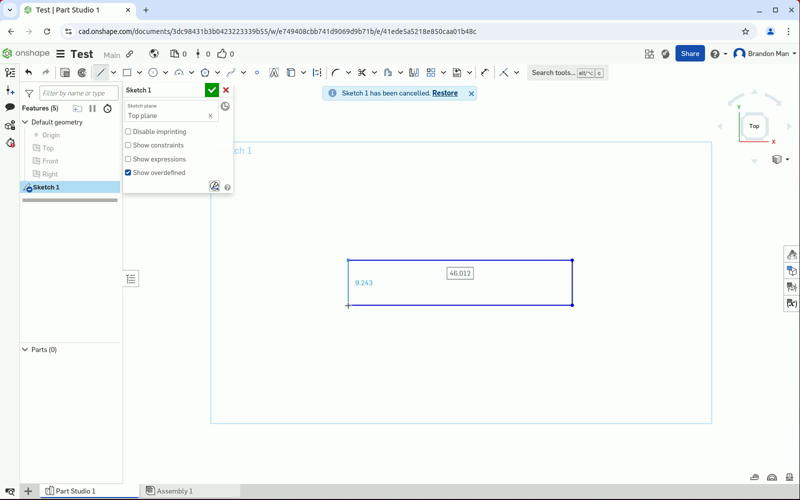
key(esc)
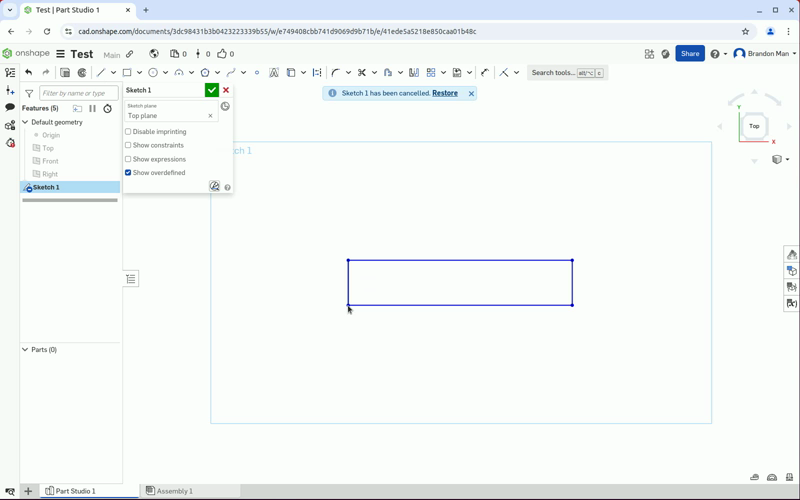
mouse_move(371, 272)
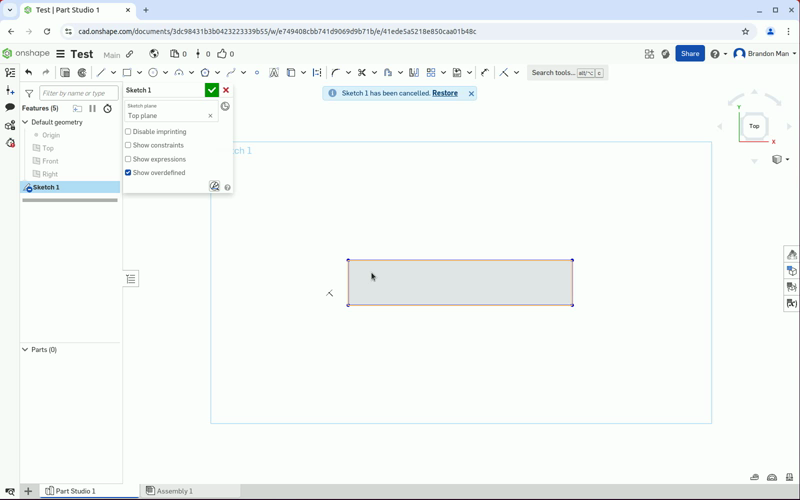
click(371, 272)
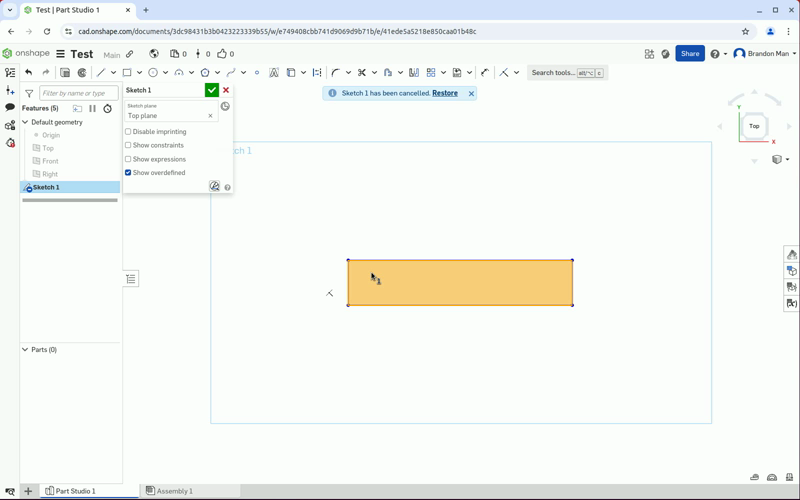
mouse_move(73, 352)
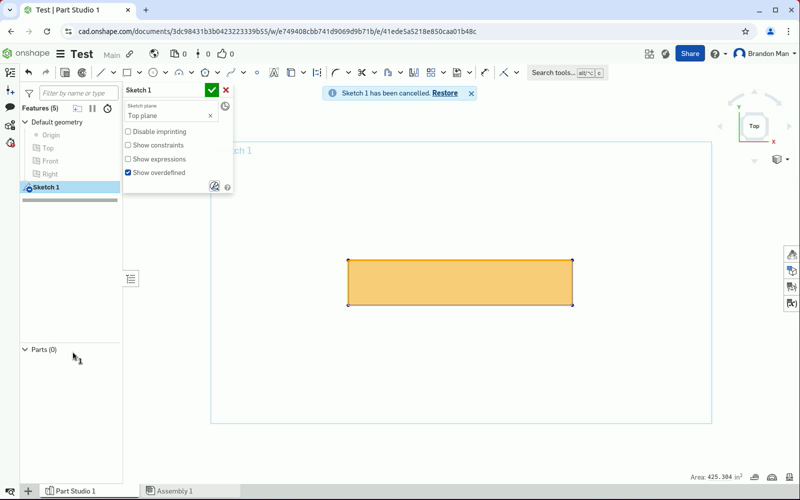
key(shift+y)
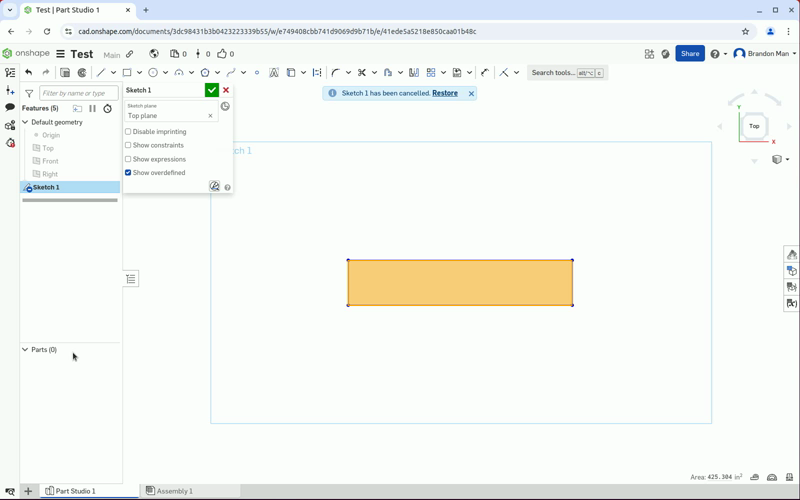
key(shift+e)
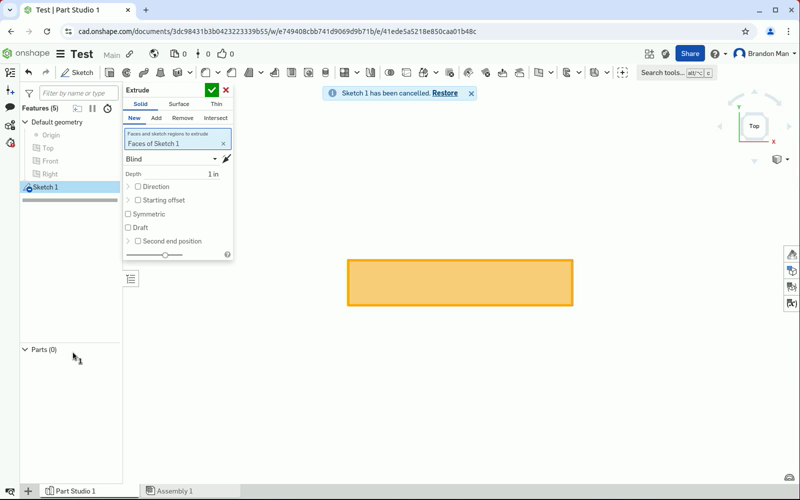
mouse_move(143, 106)
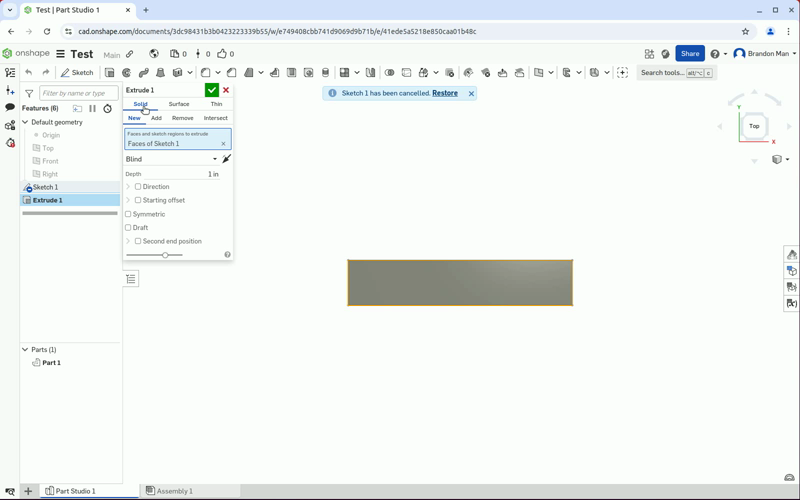
click(143, 106)
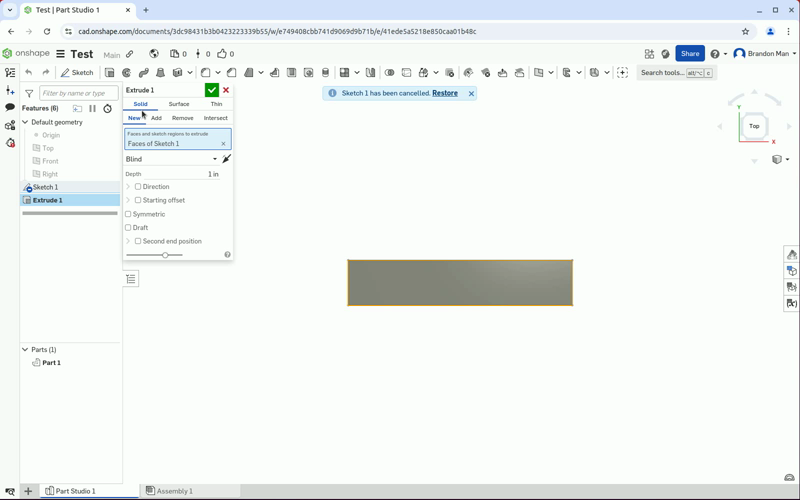
mouse_move(137, 120)
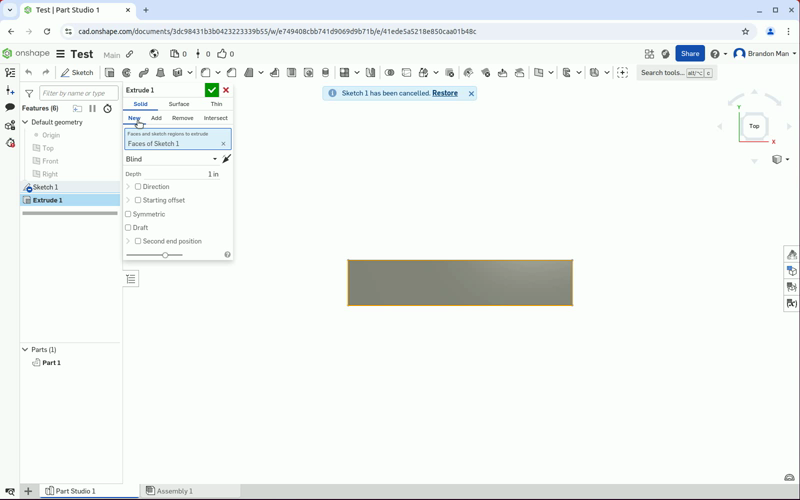
click(137, 120)
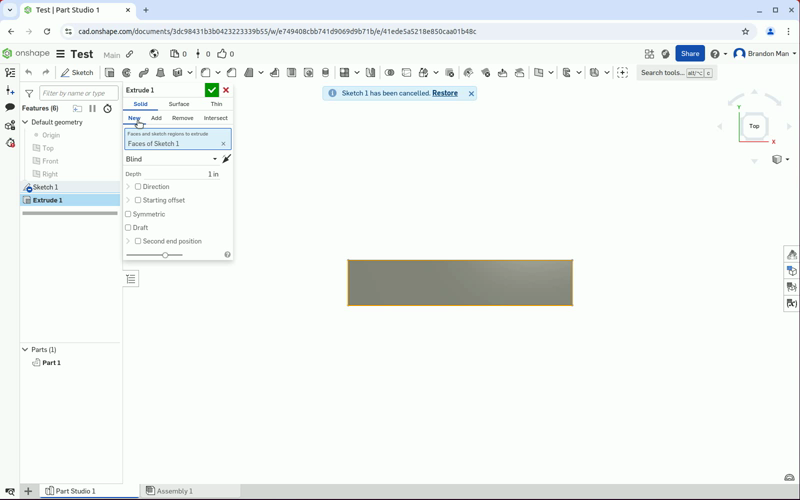
key(tab, 4)
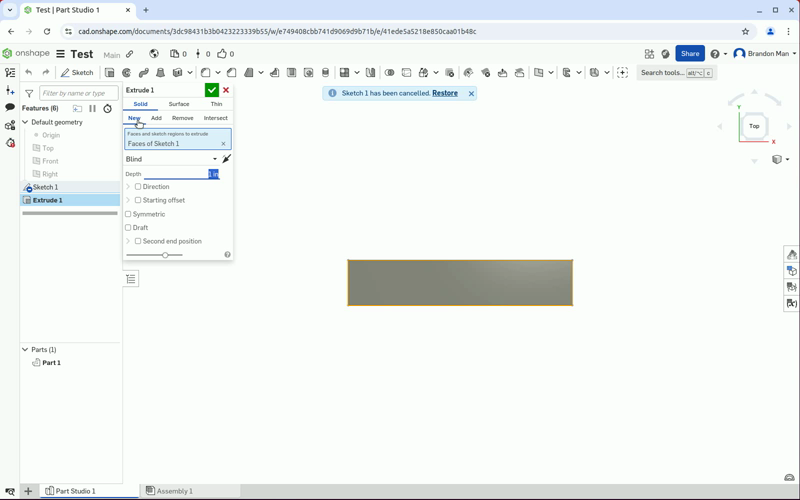
text(2.407)
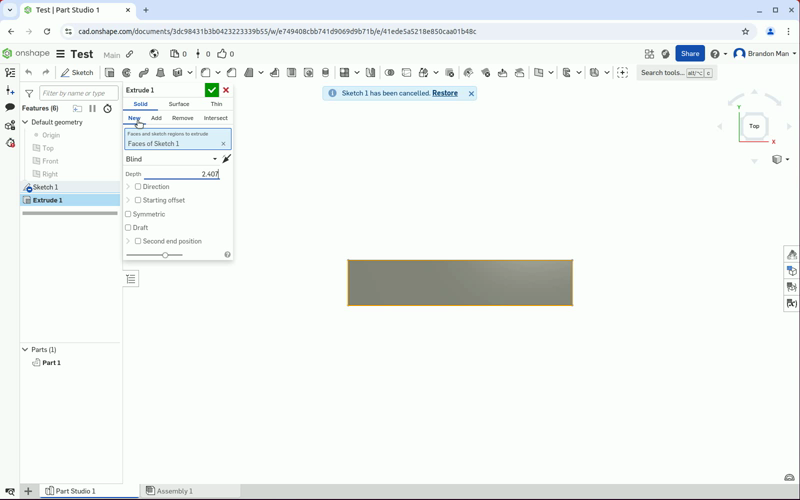
key(enter)
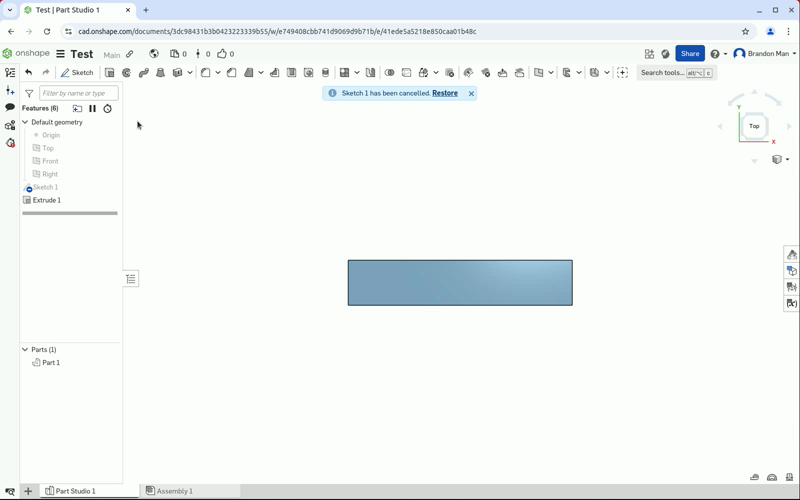
key(shift+h)
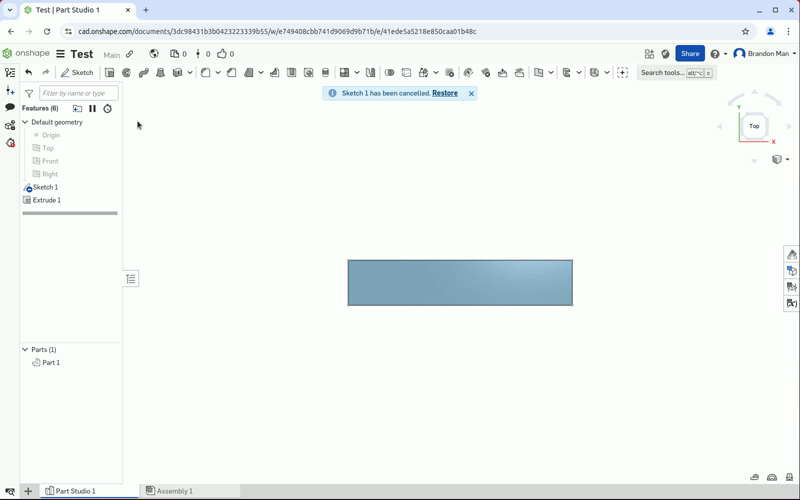
key(shift+h)
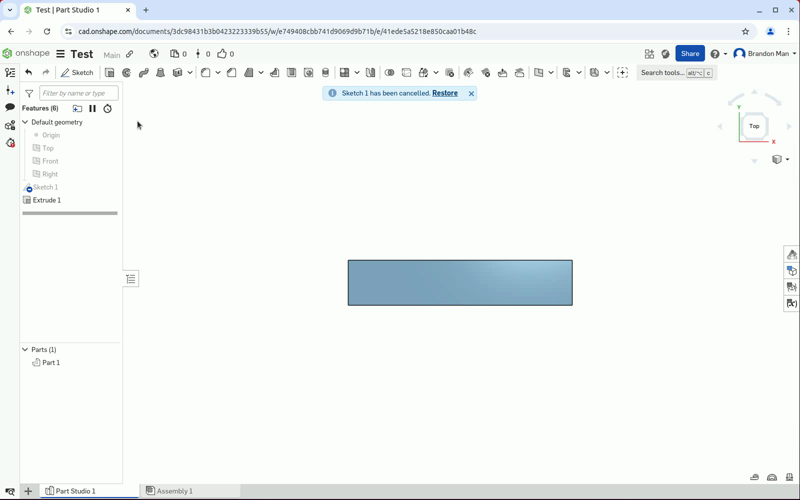
mouse_move(73, 189)
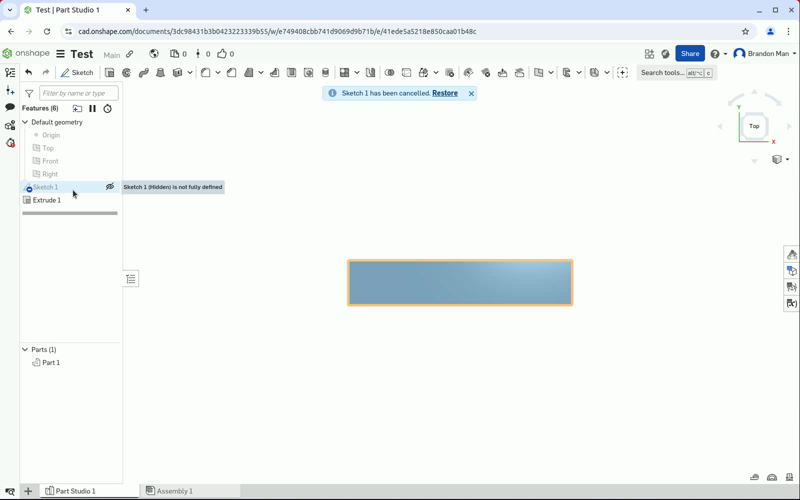
click(73, 189)
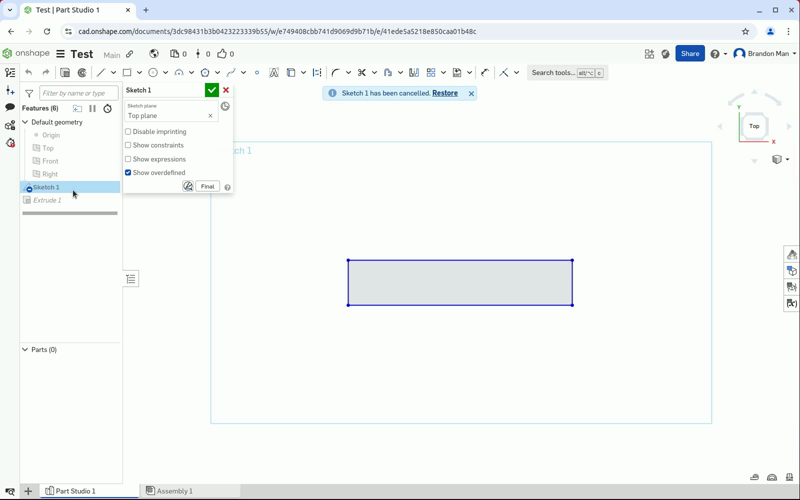
mouse_move(229, 92)
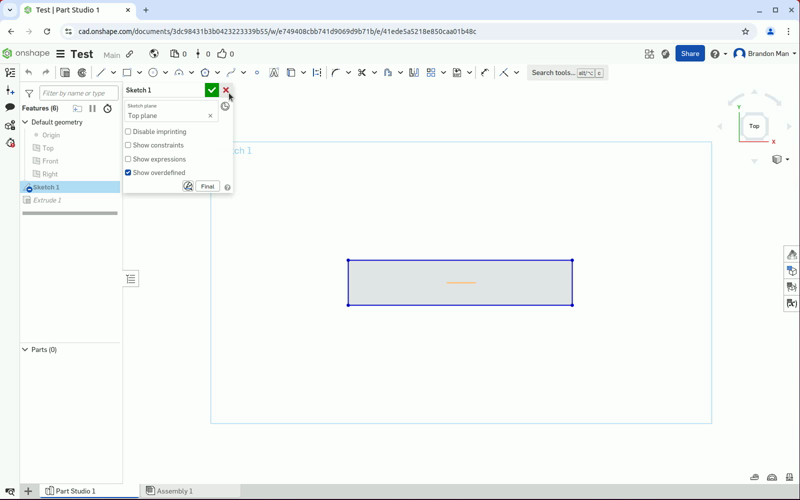
click(229, 92)
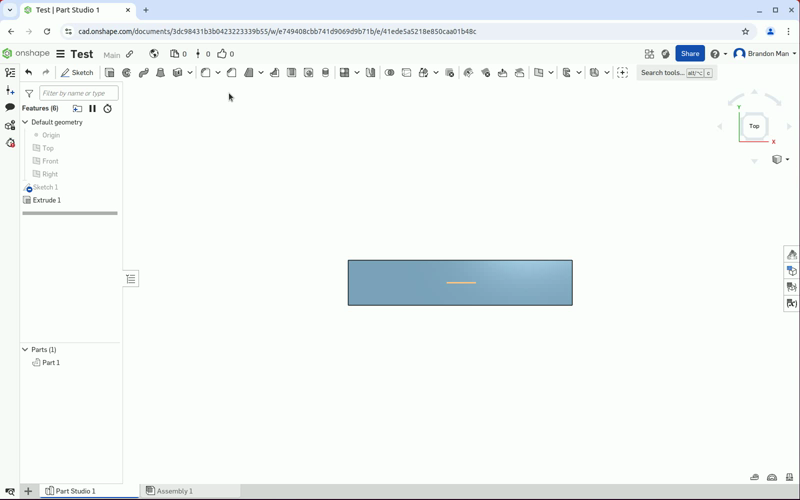
mouse_move(541, 75)
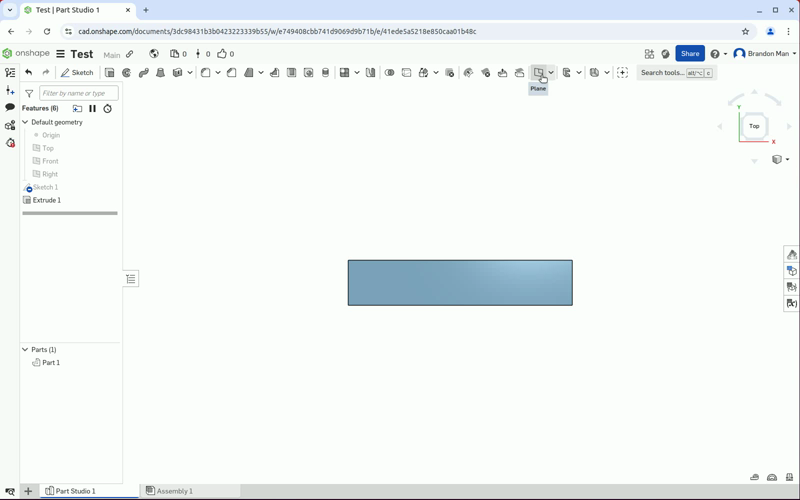
click(541, 75)
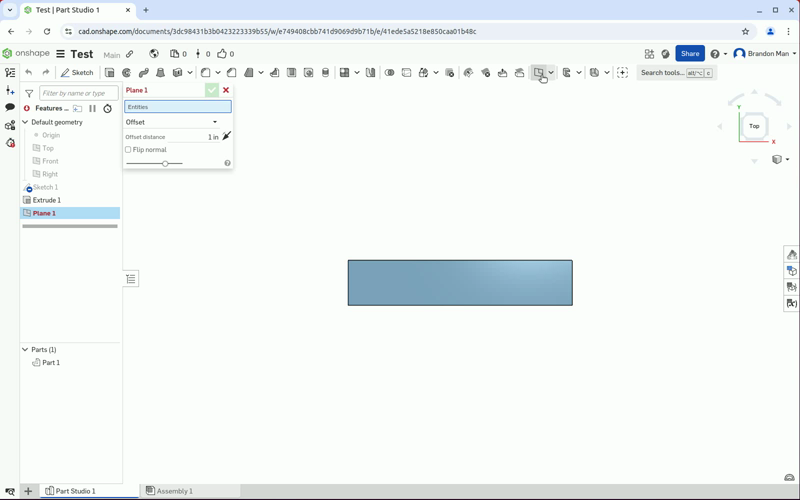
mouse_move(73, 150)
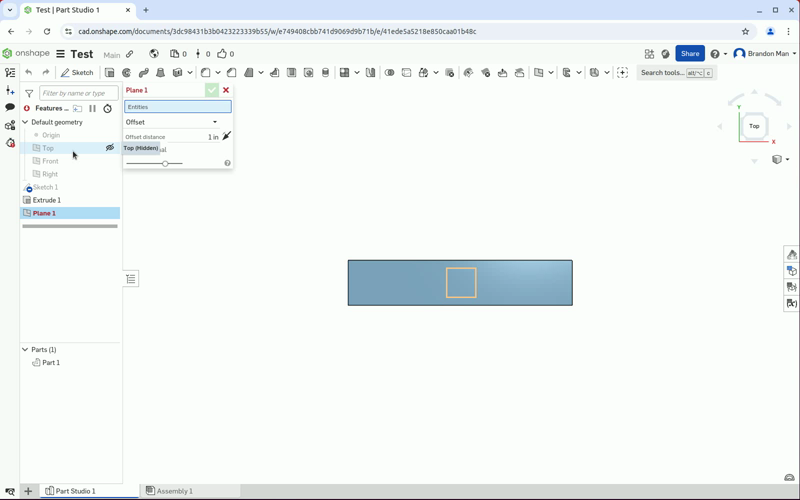
click(73, 150)
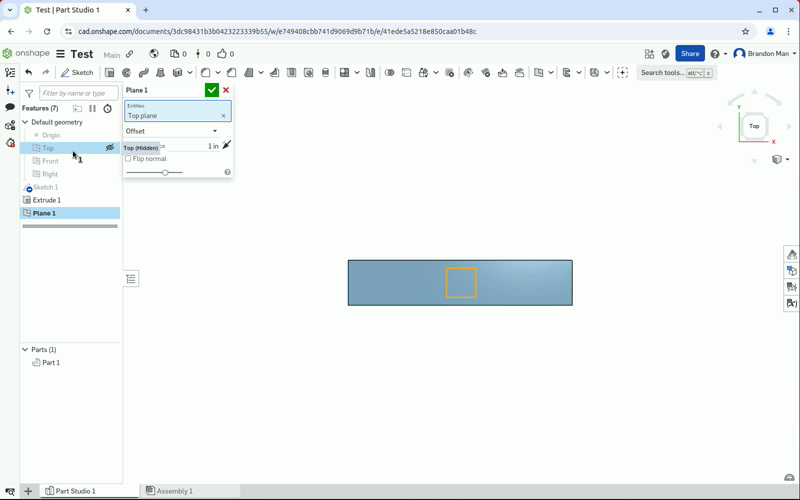
key(tab, 2)
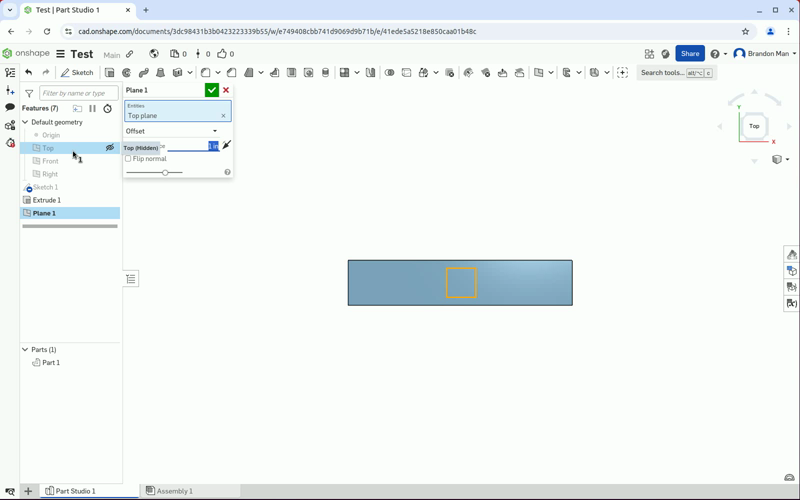
text(2.403)
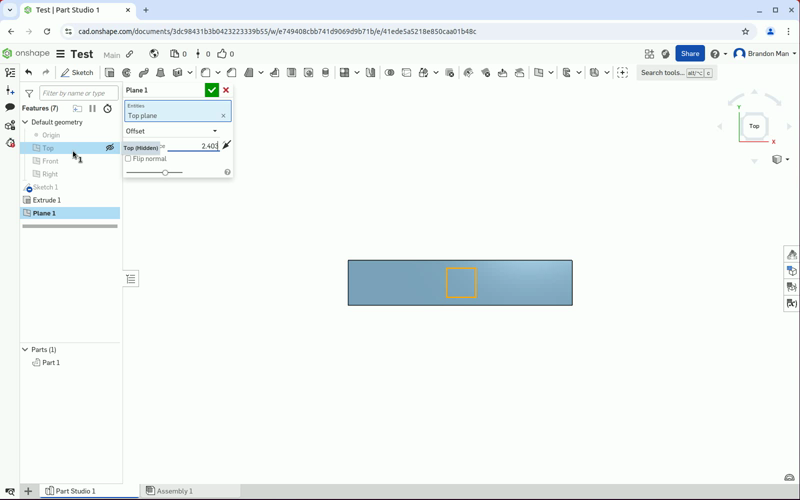
key(enter, 2)
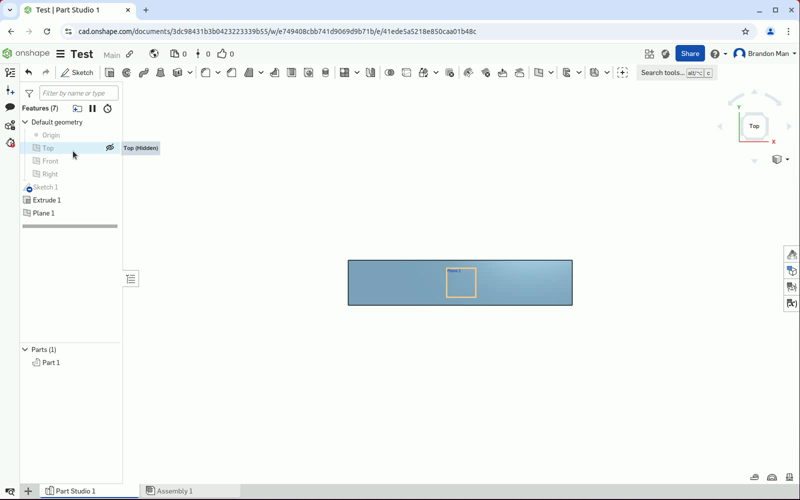
key(shift+s)
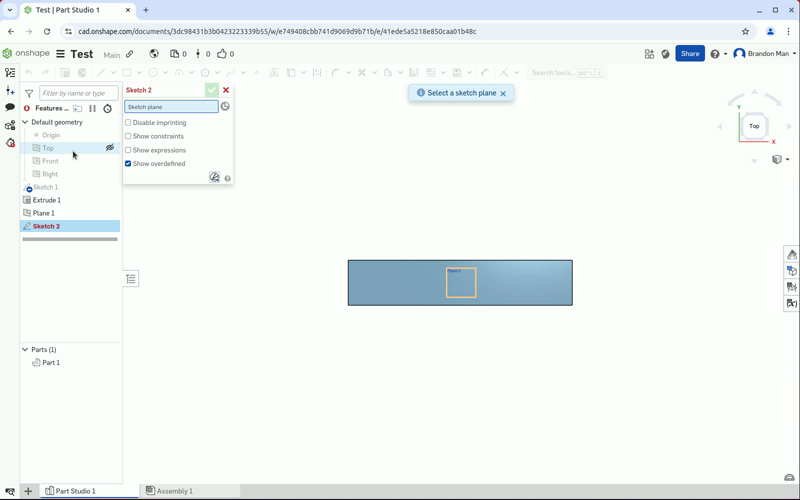
mouse_move(73, 215)
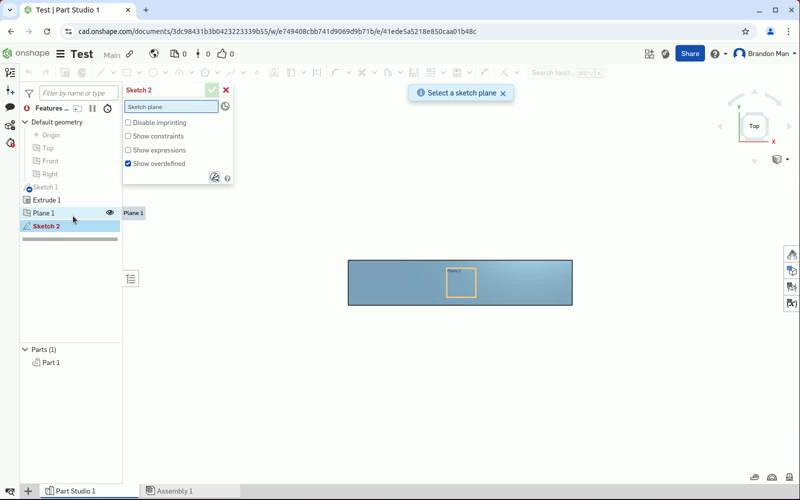
click(73, 215)
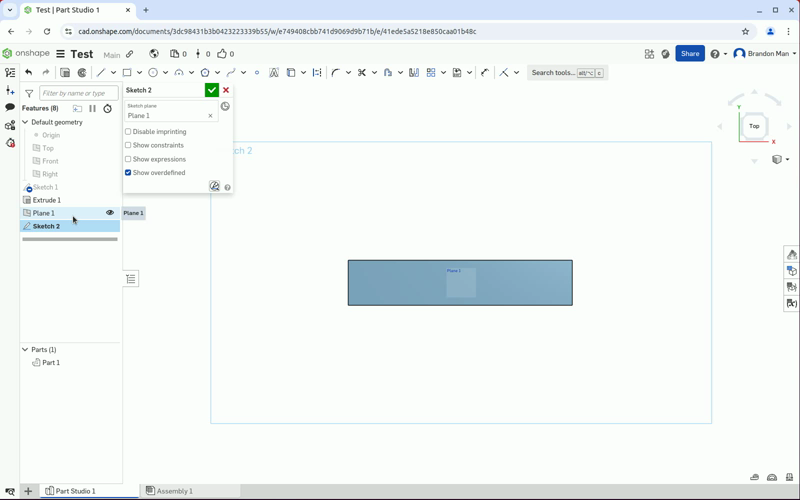
mouse_move(73, 352)
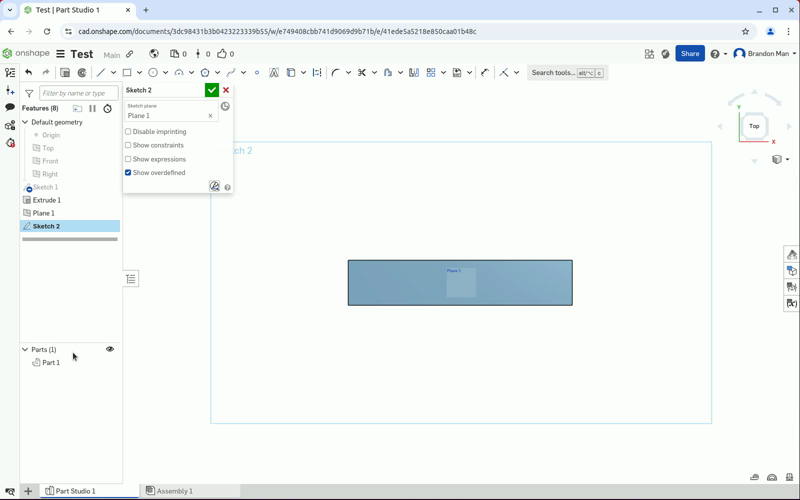
key(y)
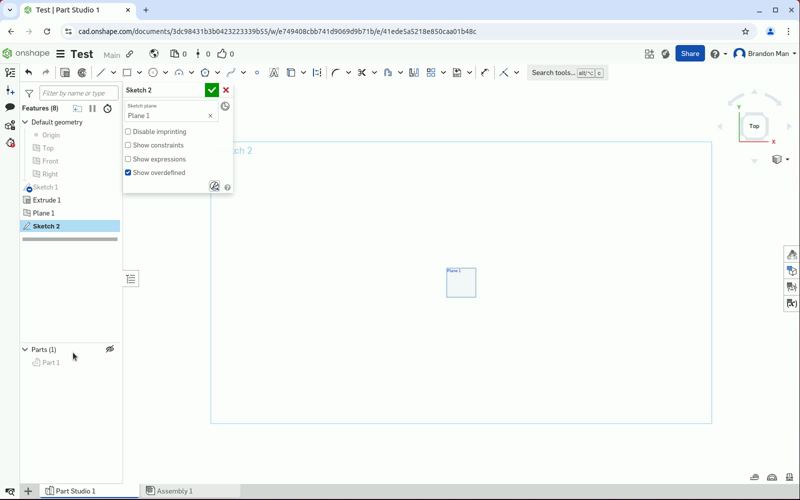
key(l)
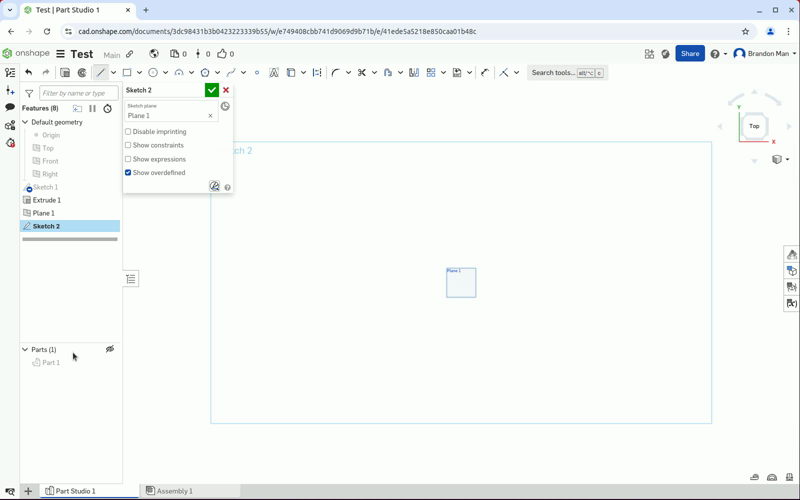
key_down(shift)
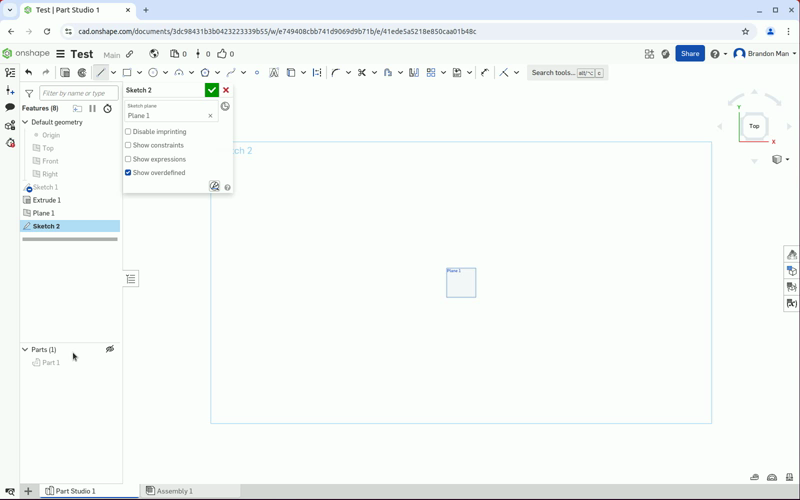
mouse_move(353, 294)
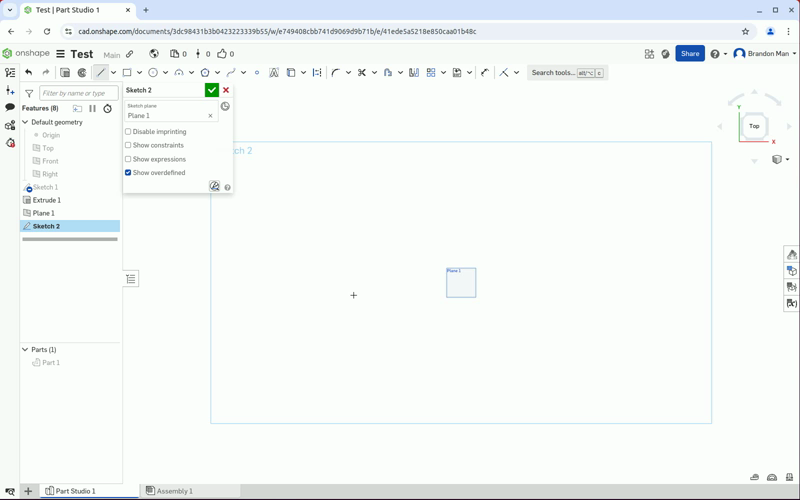
click(353, 294)
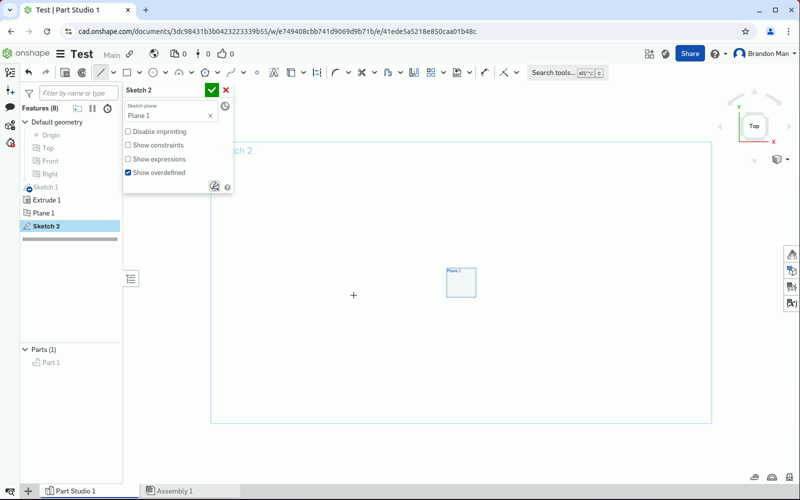
key_up(shift)
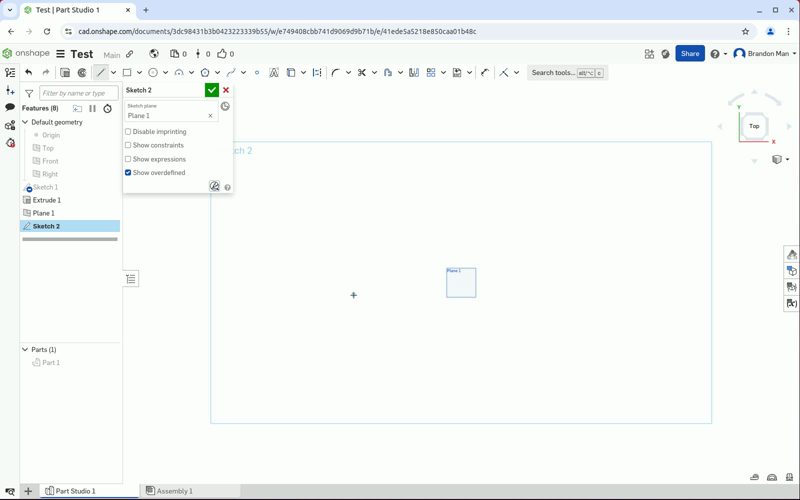
key_down(shift)
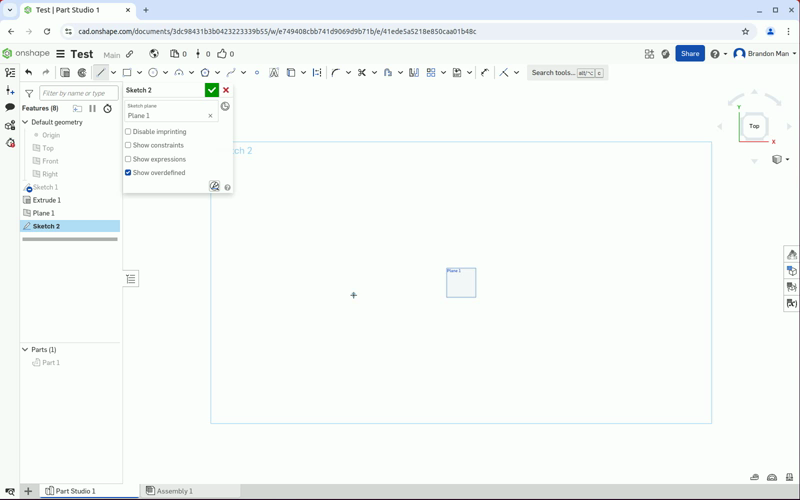
mouse_move(383, 294)
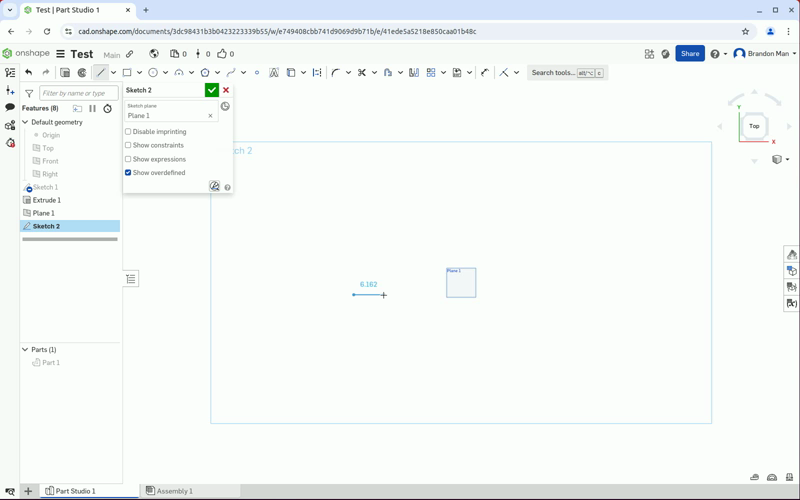
mouse_move(376, 294)
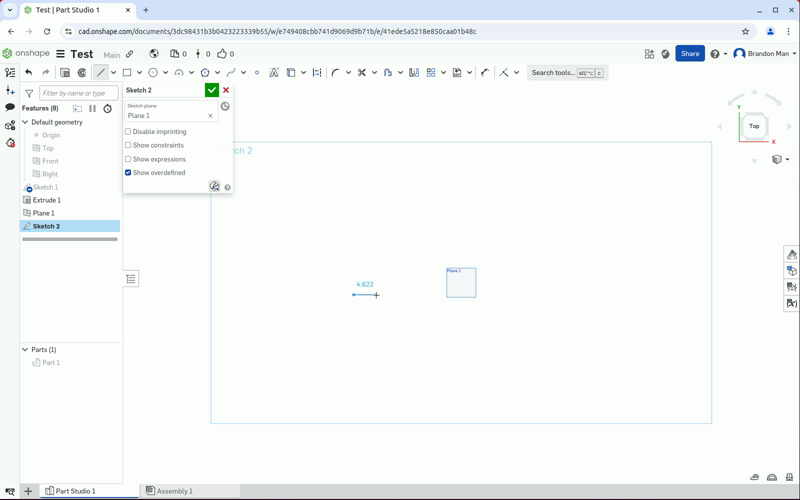
click(376, 294)
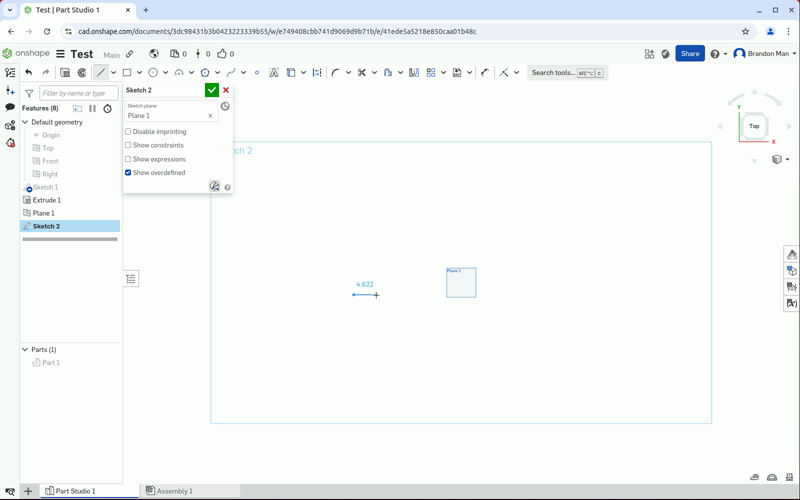
key_up(shift)
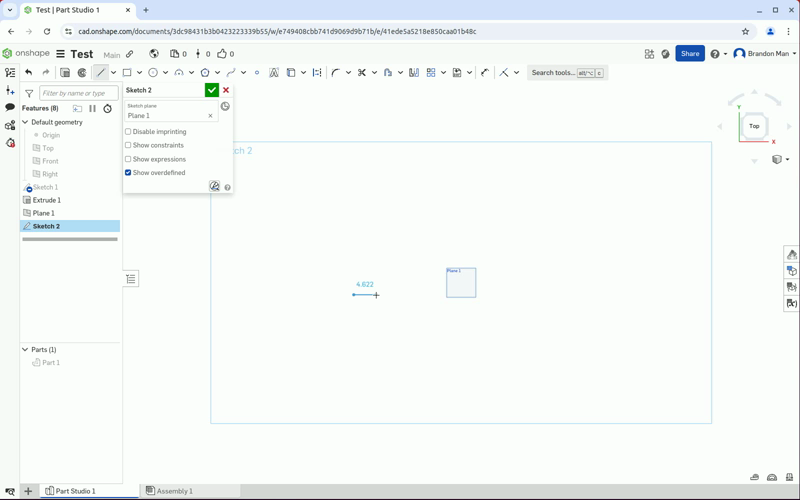
key_down(shift)
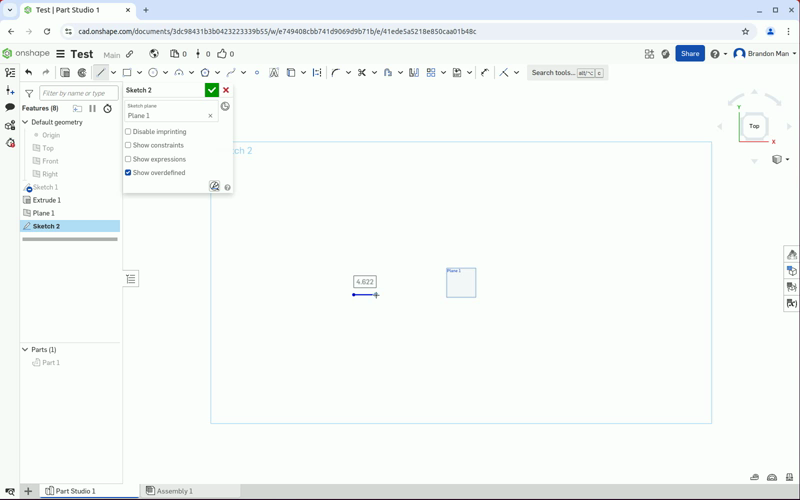
mouse_move(406, 294)
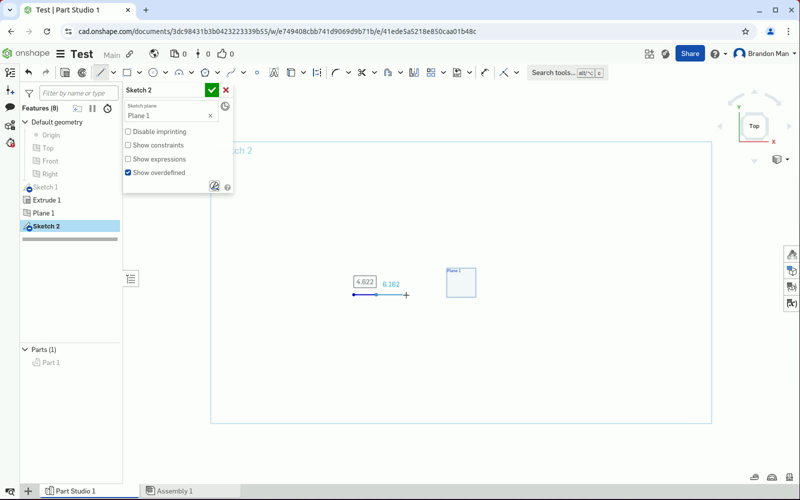
mouse_move(376, 285)
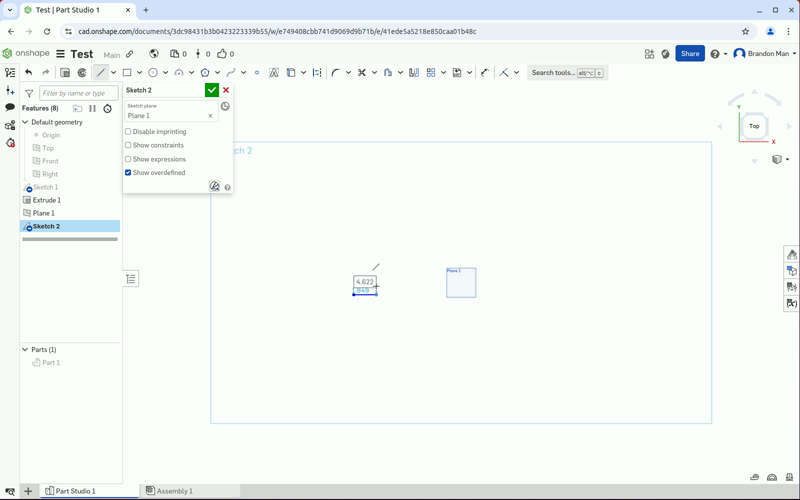
click(376, 285)
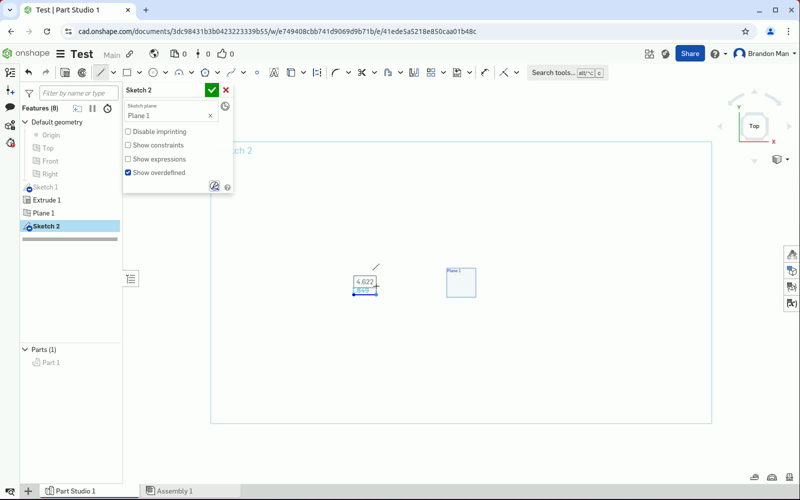
key_up(shift)
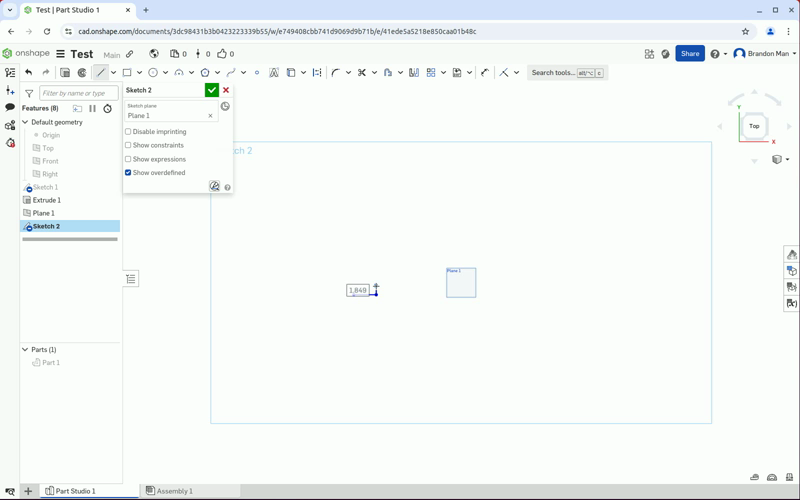
key_down(shift)
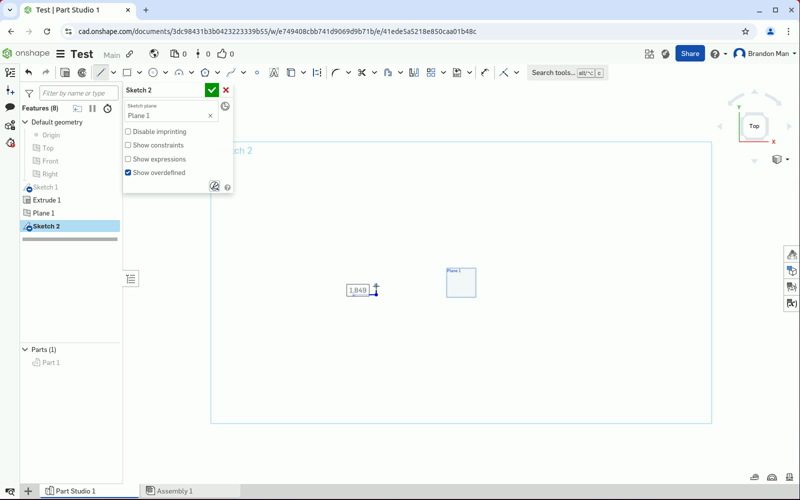
mouse_move(545, 285)
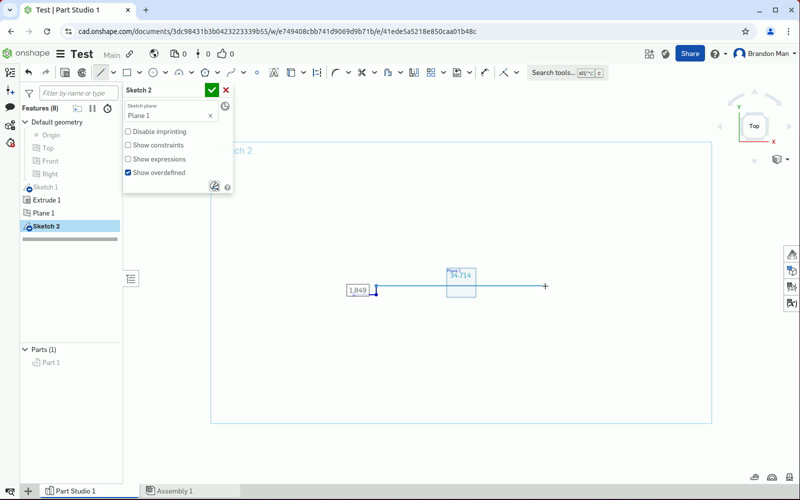
click(545, 285)
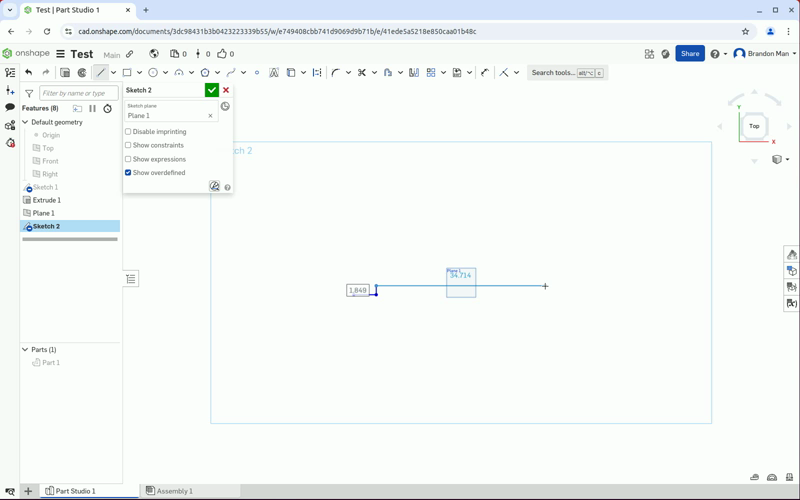
key_up(shift)
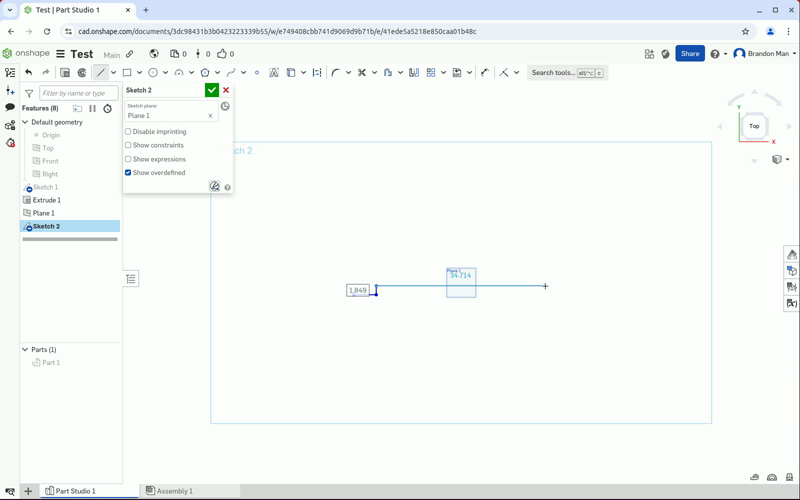
key_down(shift)
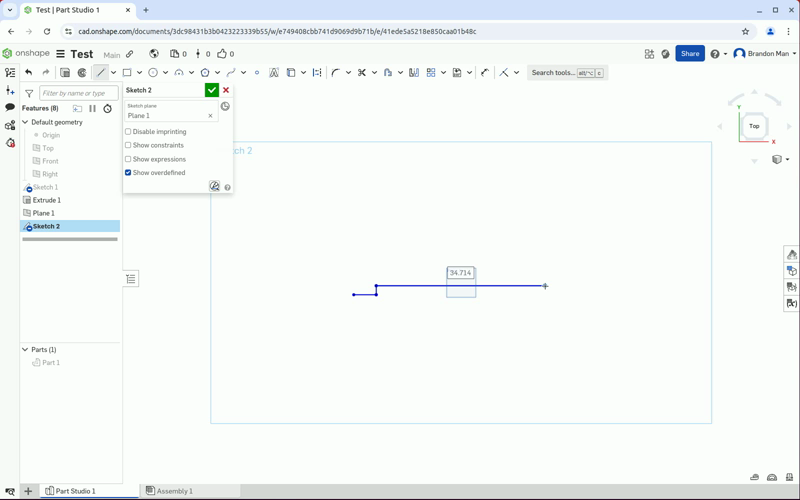
mouse_move(575, 285)
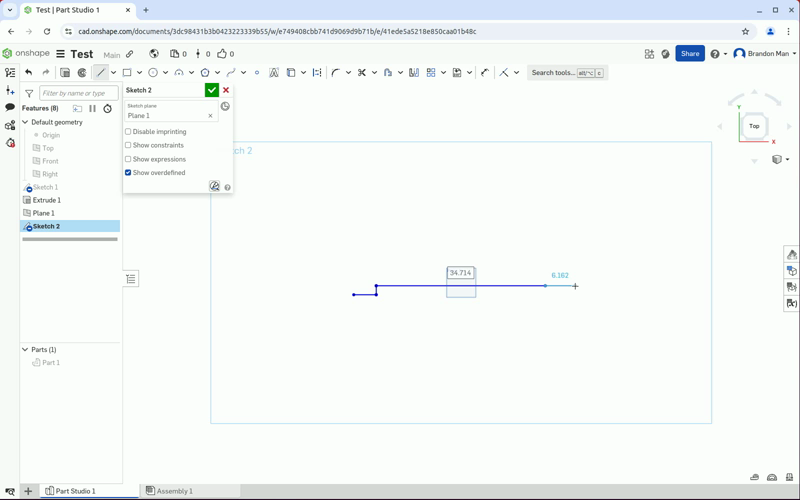
mouse_move(545, 294)
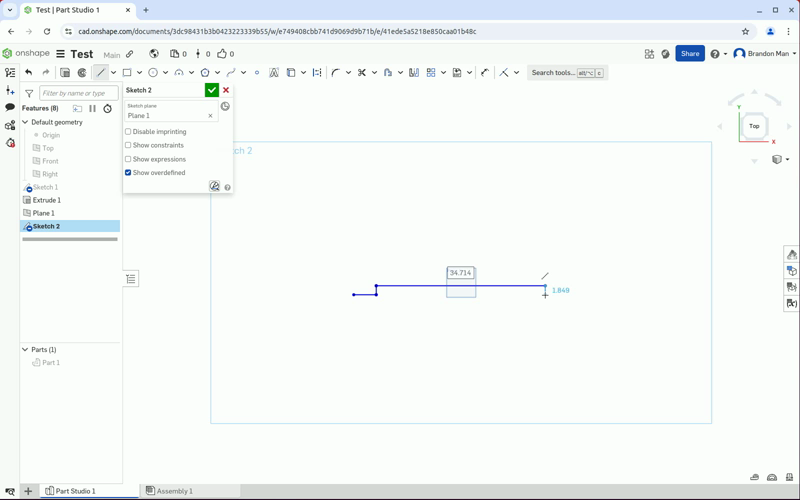
click(545, 294)
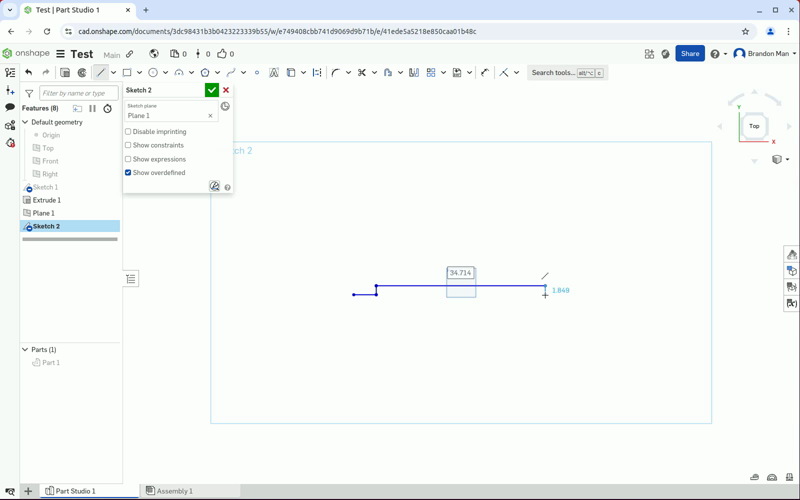
key_up(shift)
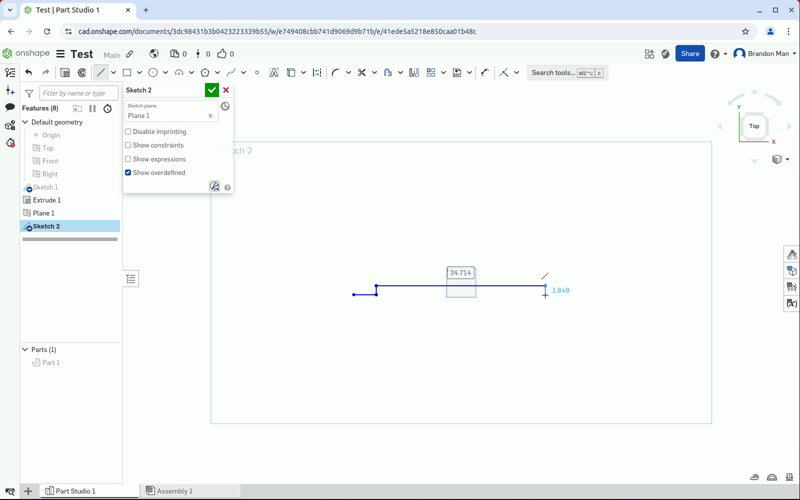
key_down(shift)
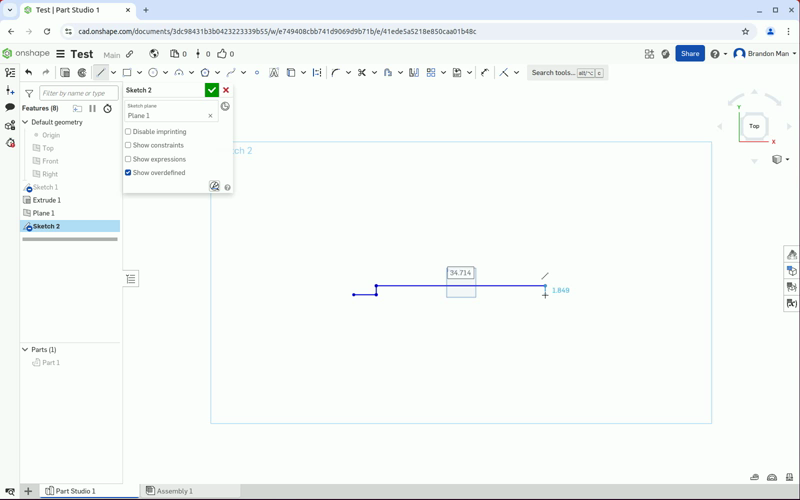
mouse_move(575, 294)
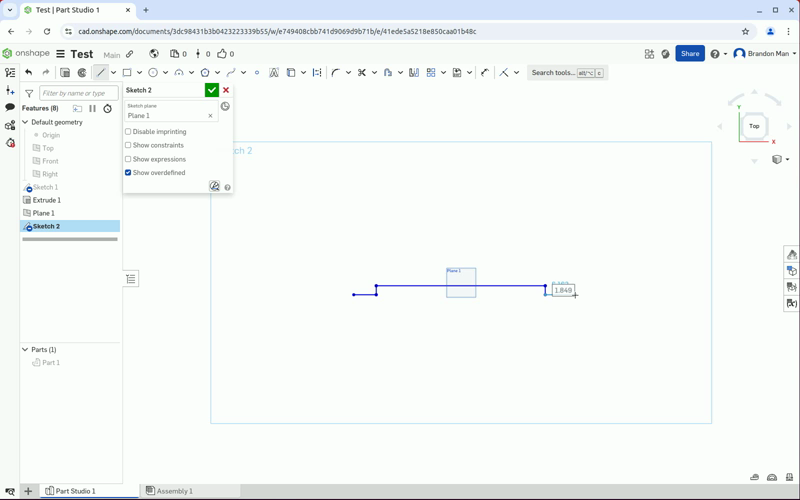
mouse_move(567, 294)
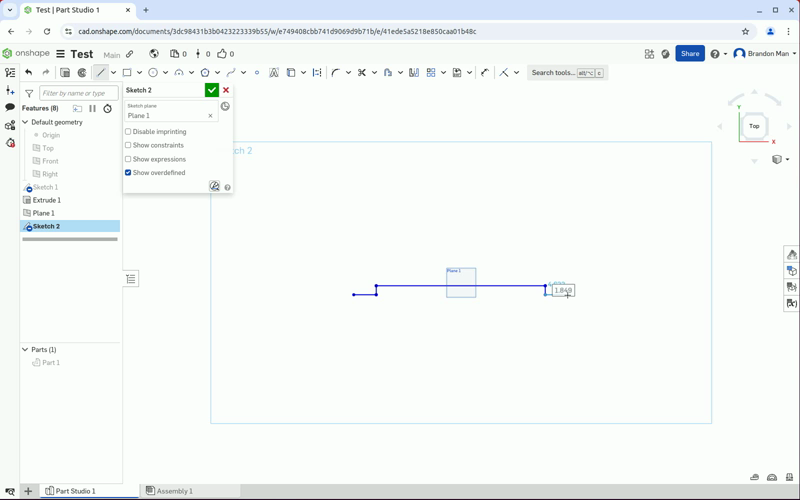
click(567, 294)
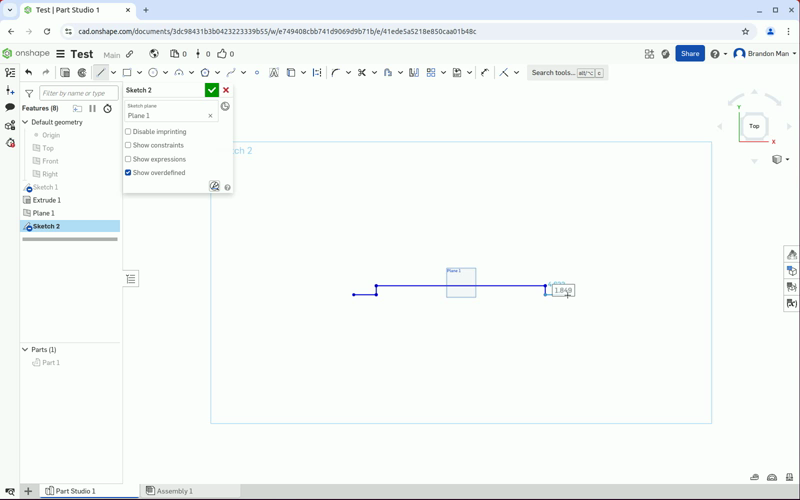
key_up(shift)
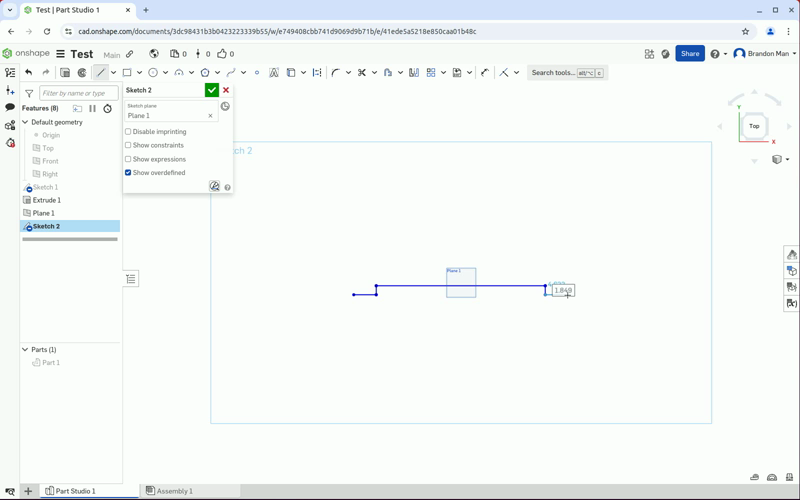
key_down(shift)
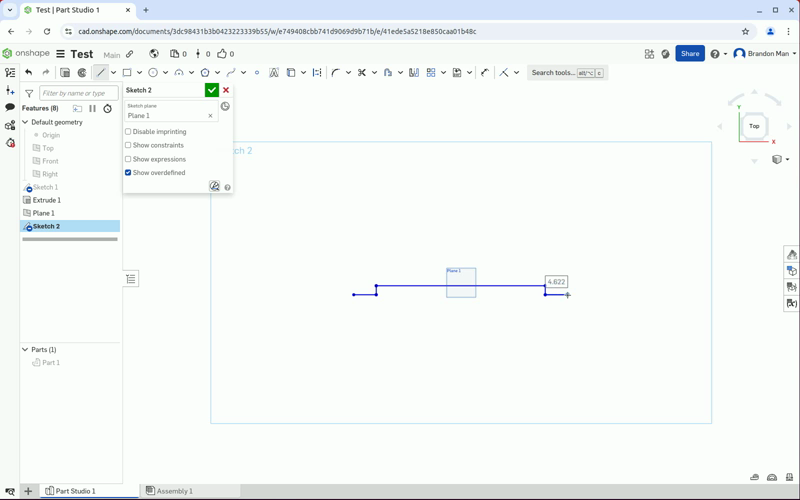
mouse_move(589, 294)
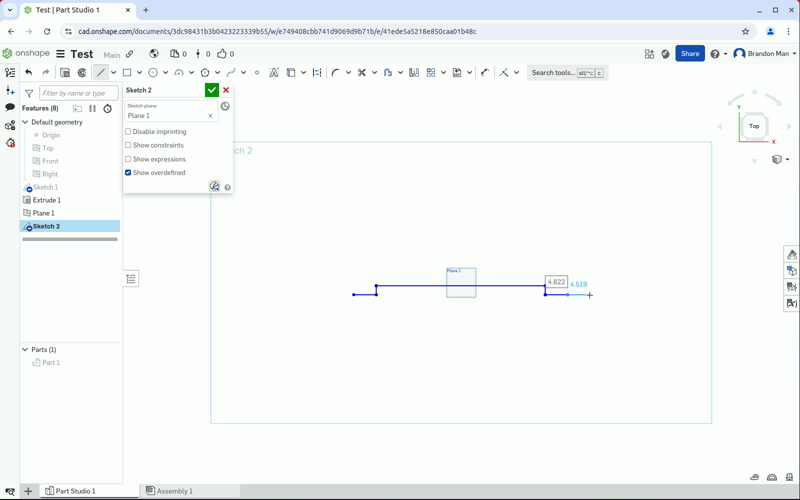
mouse_move(567, 272)
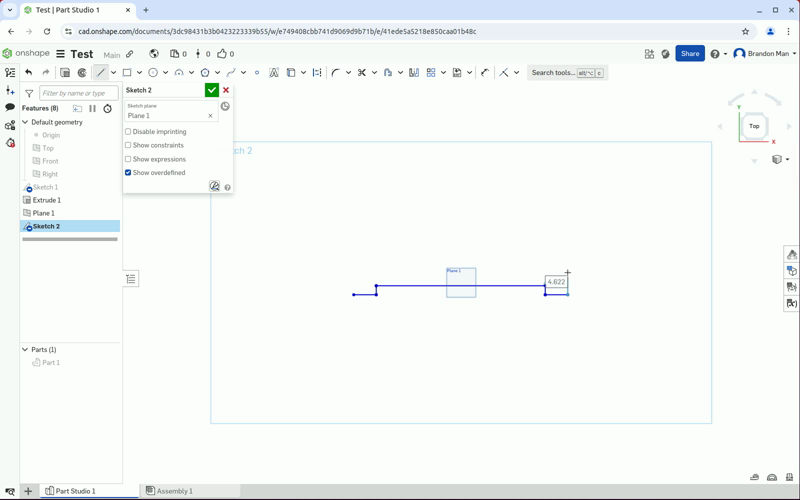
click(567, 272)
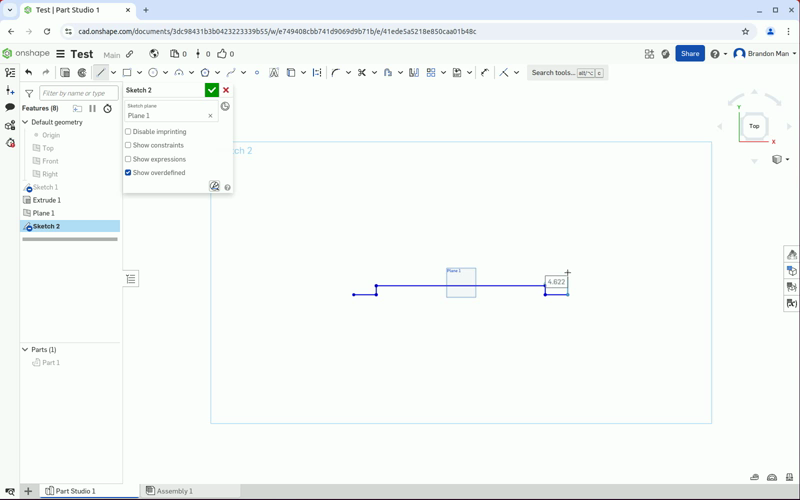
key_up(shift)
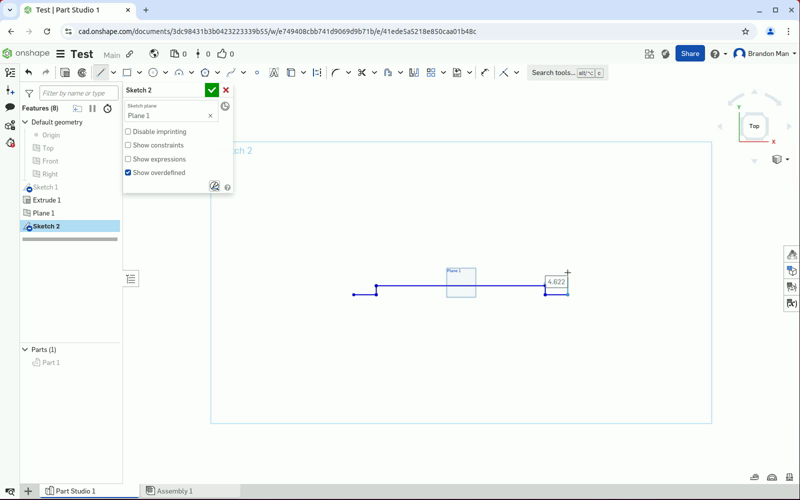
key_down(shift)
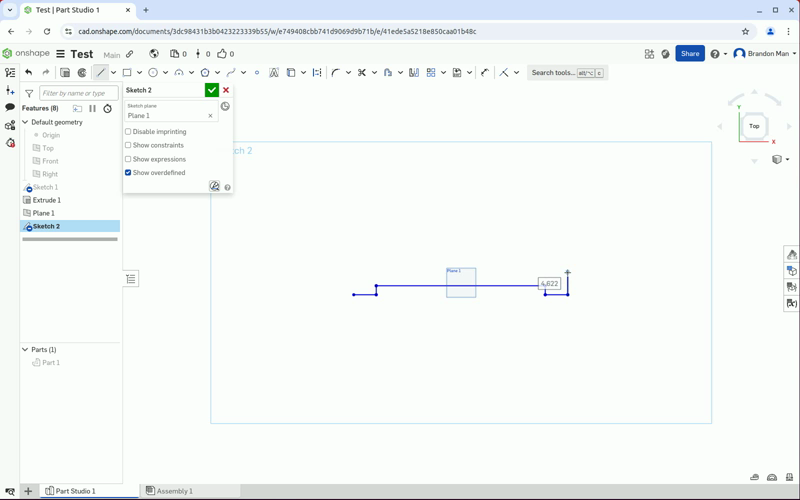
mouse_move(589, 272)
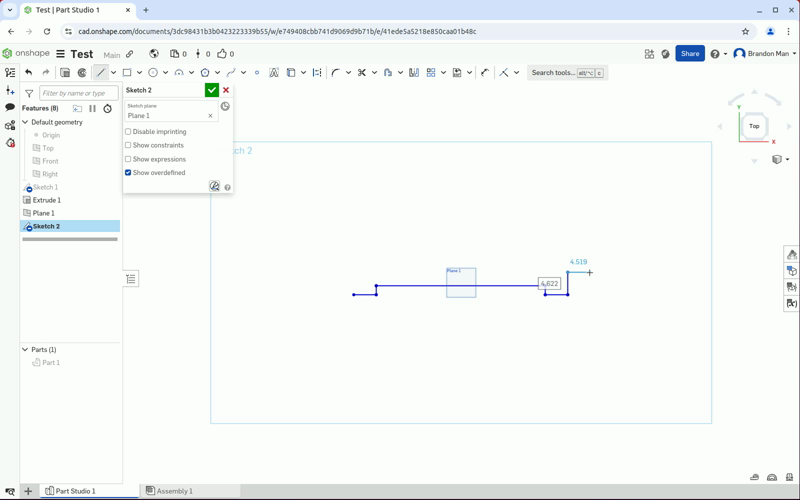
mouse_move(545, 272)
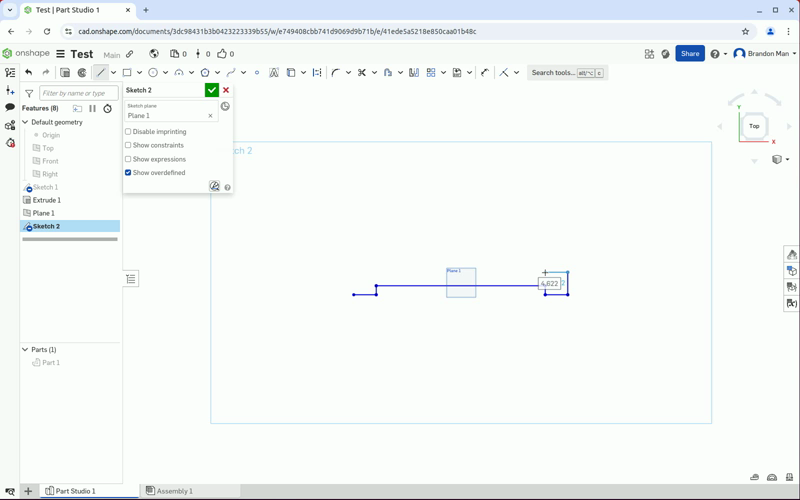
click(545, 272)
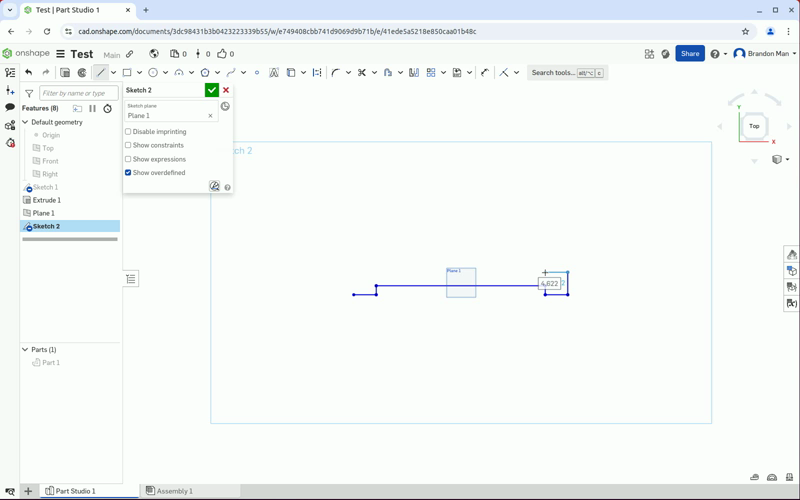
key_up(shift)
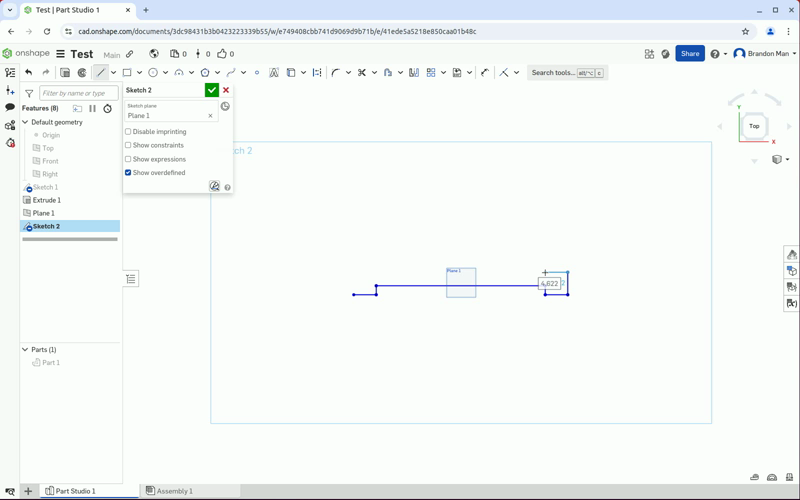
key_down(shift)
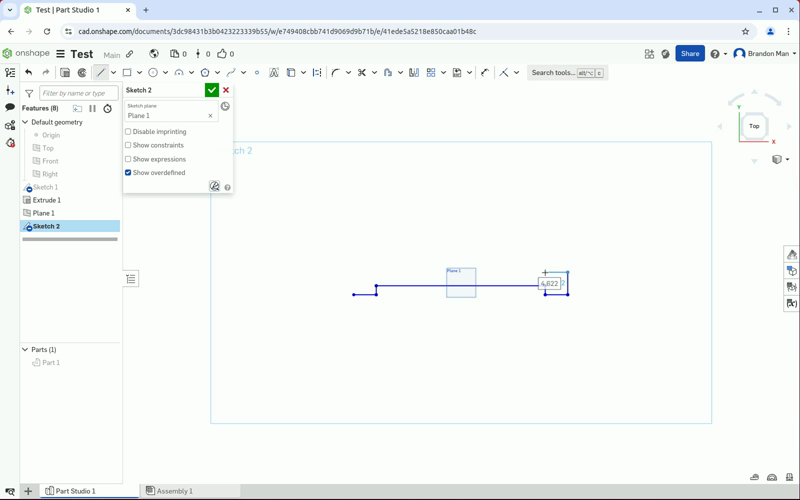
mouse_move(575, 272)
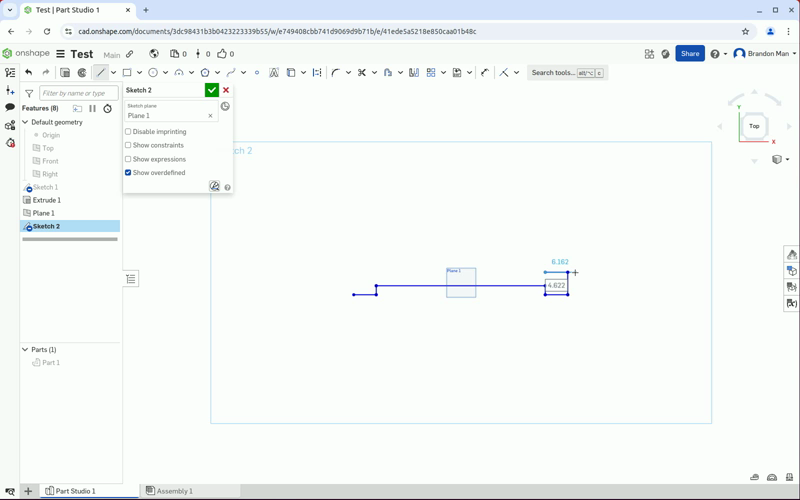
mouse_move(545, 281)
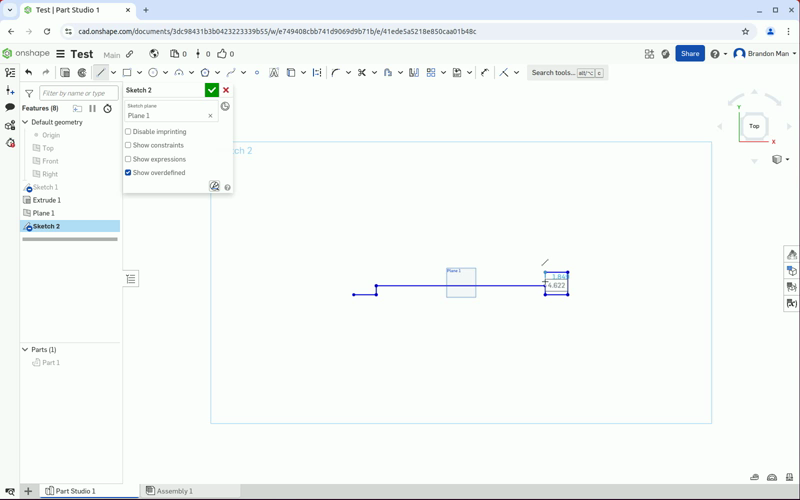
click(545, 281)
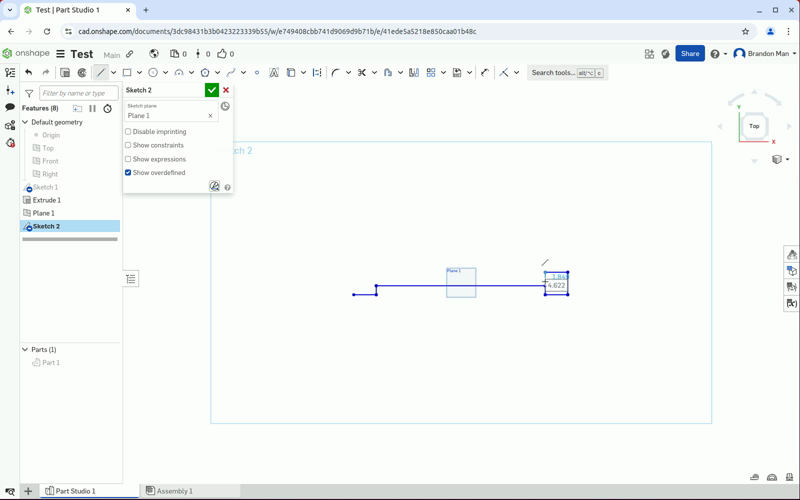
key_up(shift)
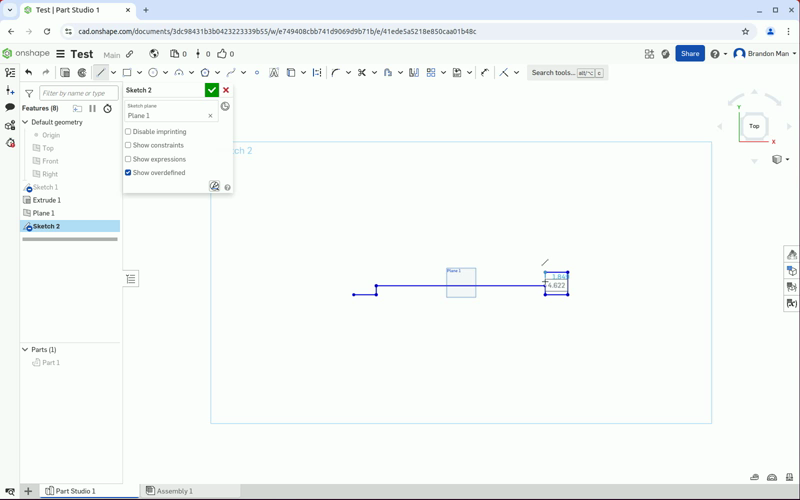
key_down(shift)
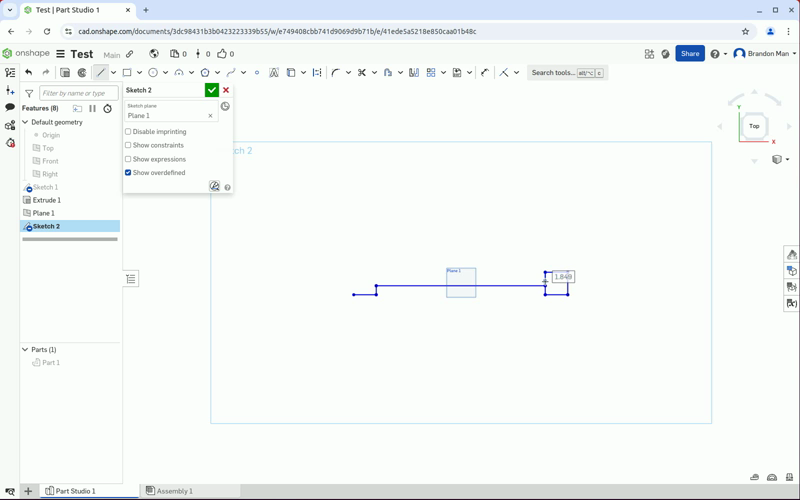
mouse_move(376, 281)
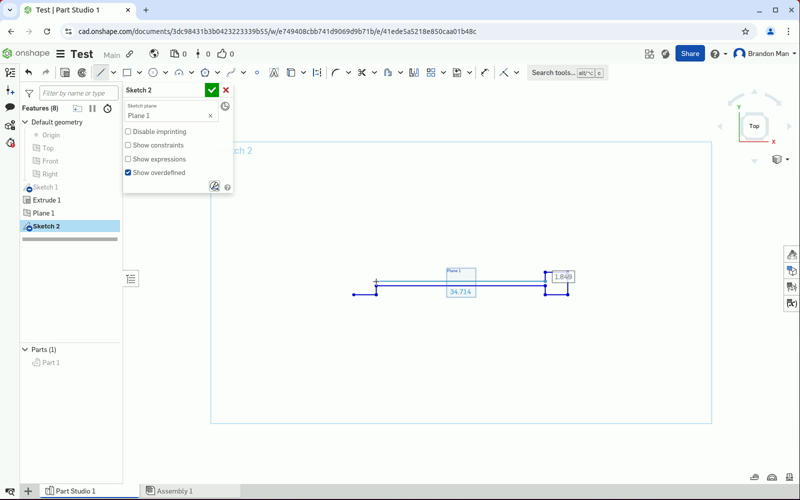
click(376, 281)
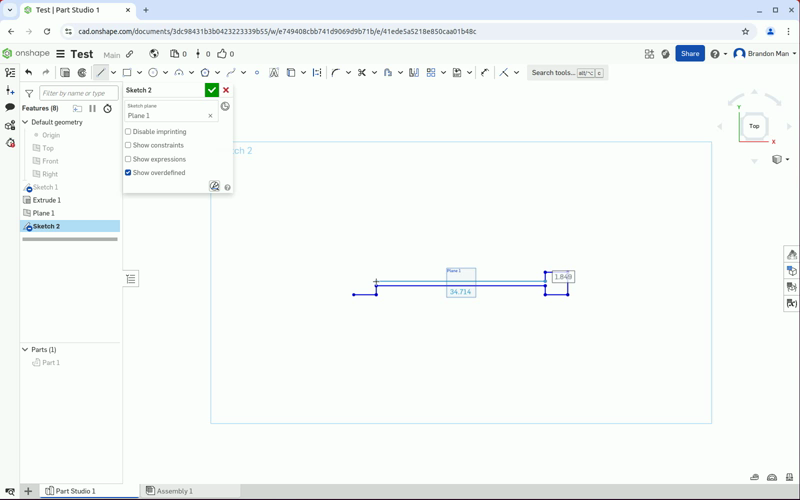
key_up(shift)
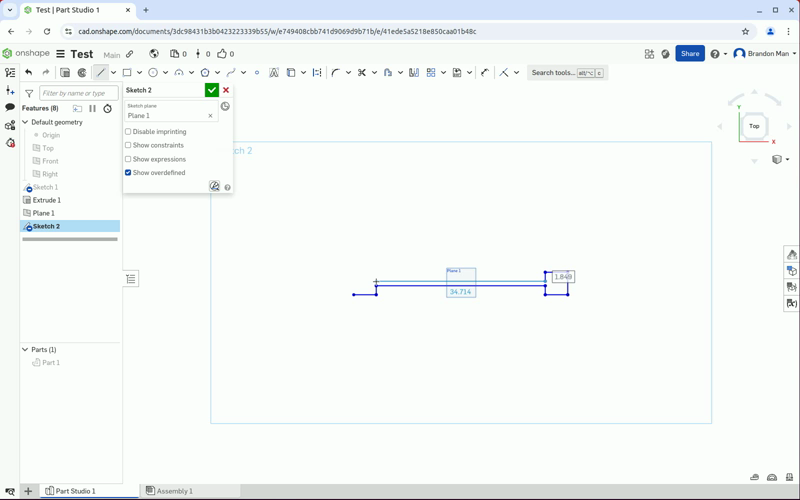
key_down(shift)
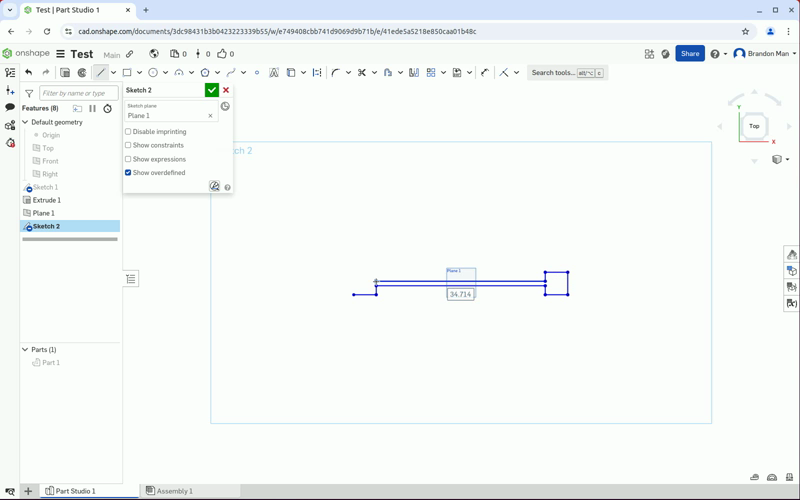
mouse_move(406, 281)
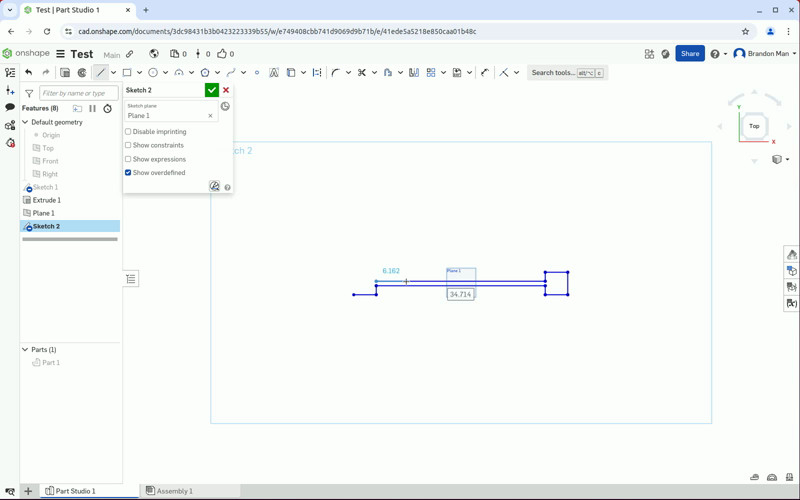
mouse_move(376, 272)
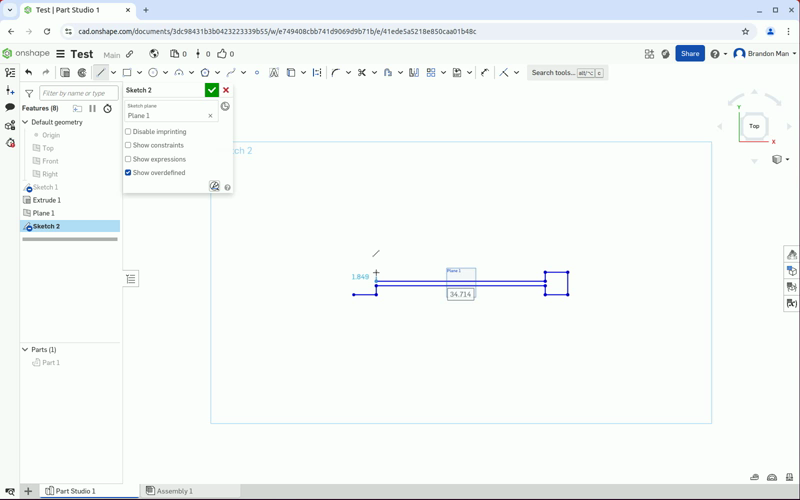
click(376, 272)
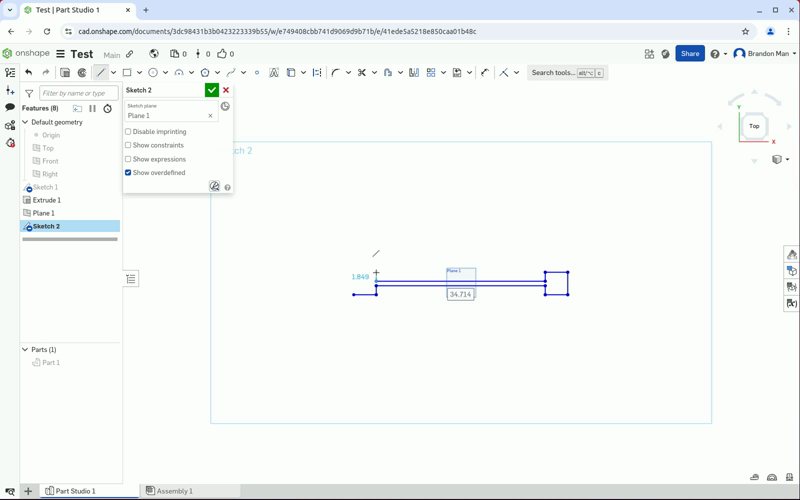
key_up(shift)
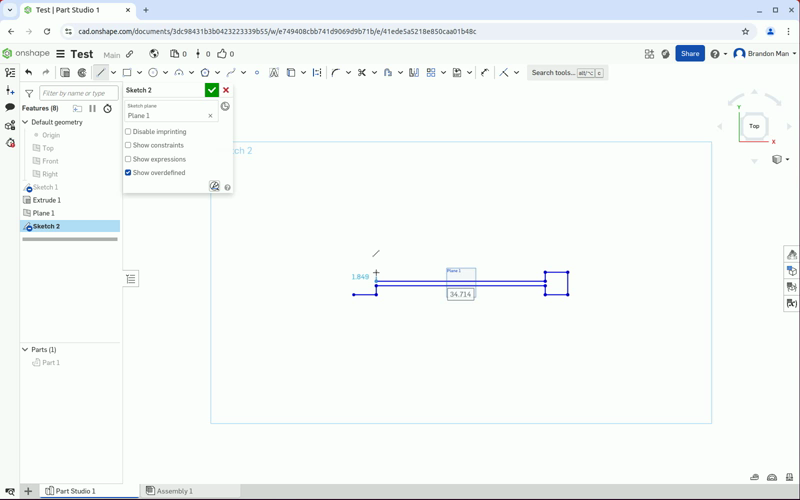
key_down(shift)
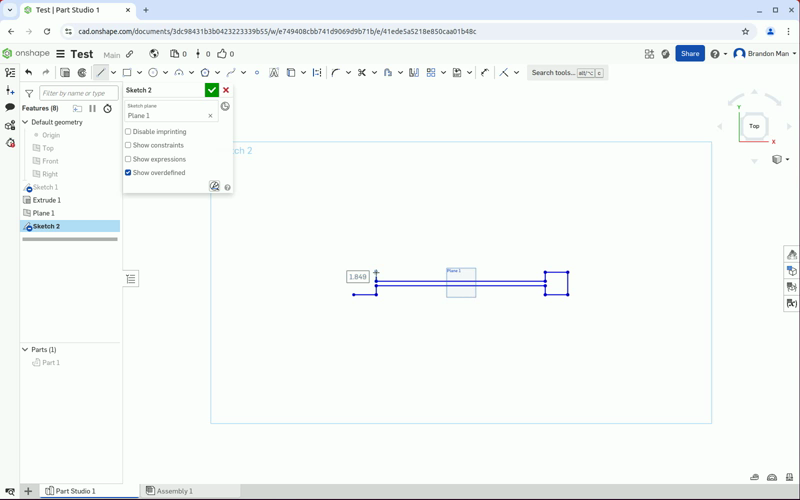
mouse_move(406, 272)
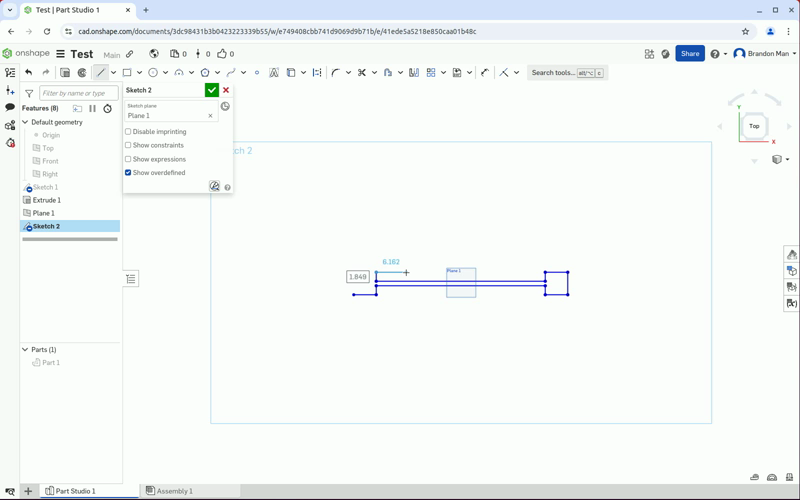
mouse_move(353, 272)
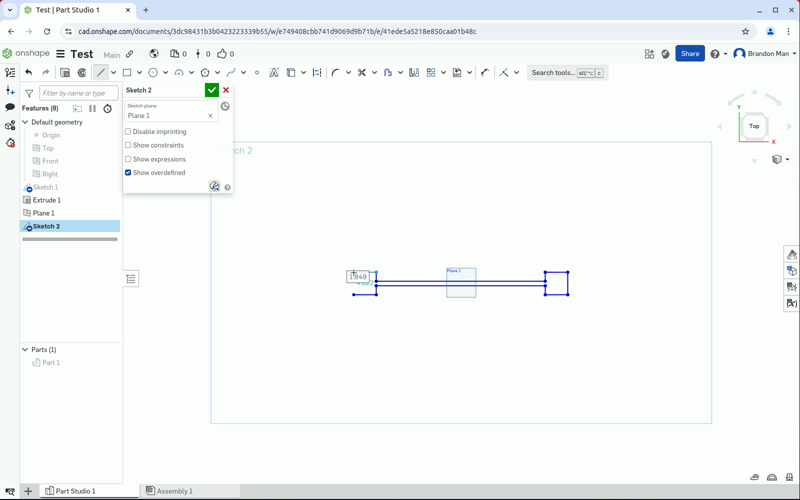
click(353, 272)
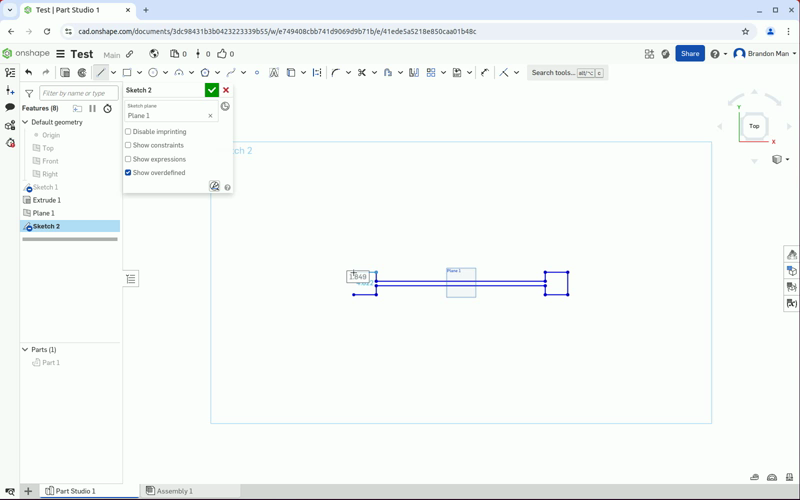
key_up(shift)
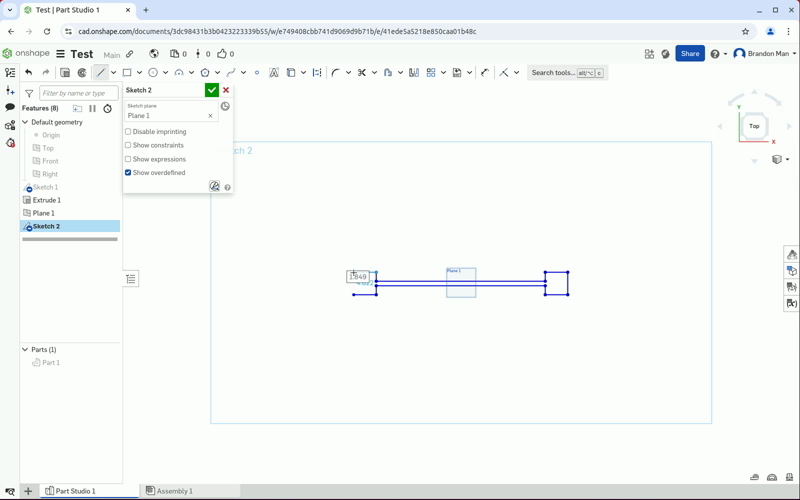
mouse_move(383, 272)
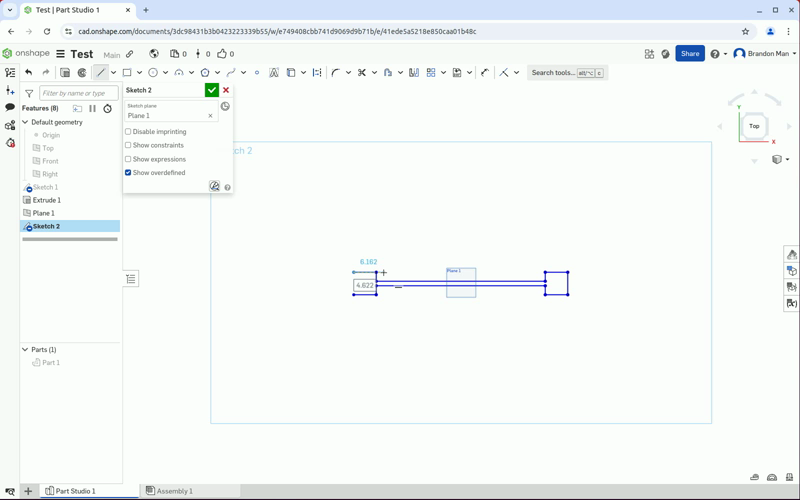
key_down(shift)
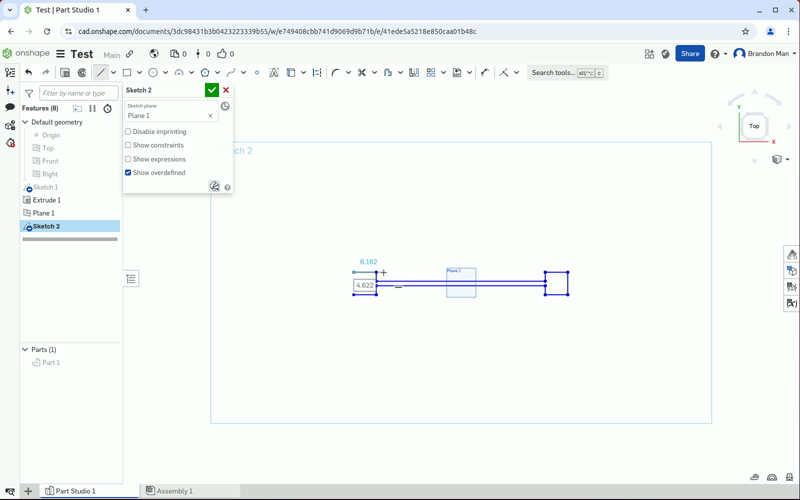
mouse_move(353, 294)
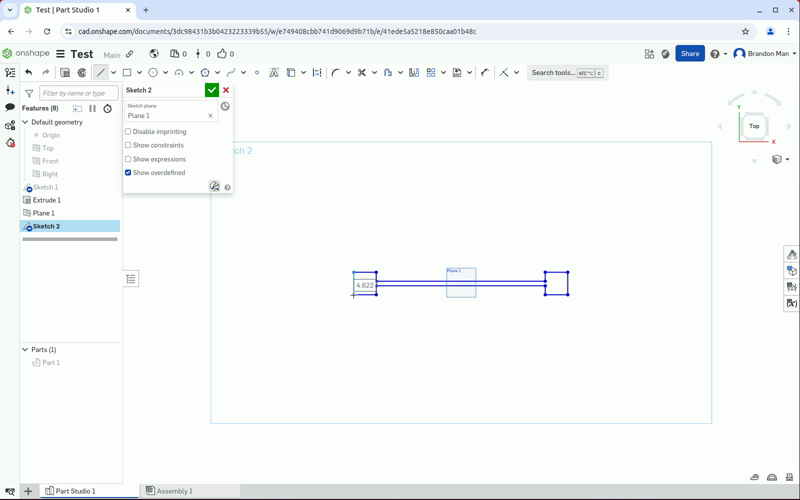
key_up(shift)
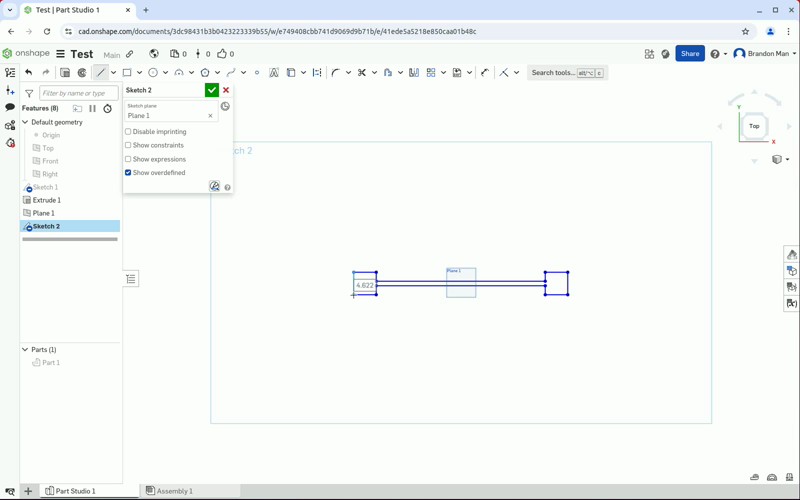
click(353, 294)
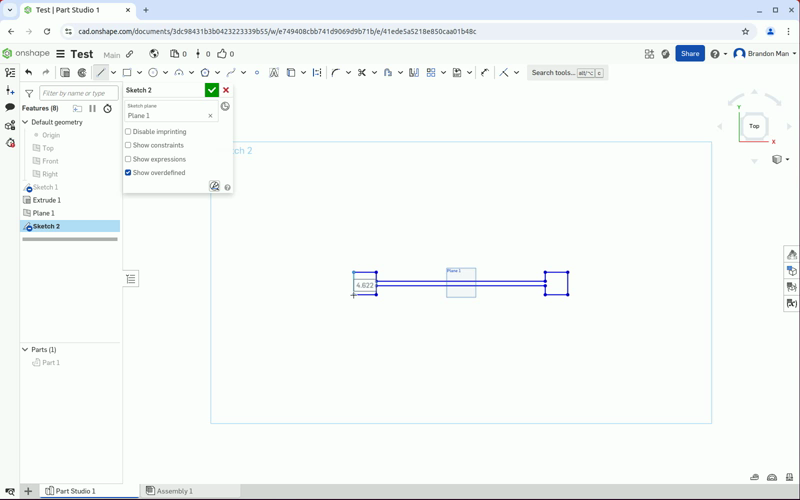
key(esc)
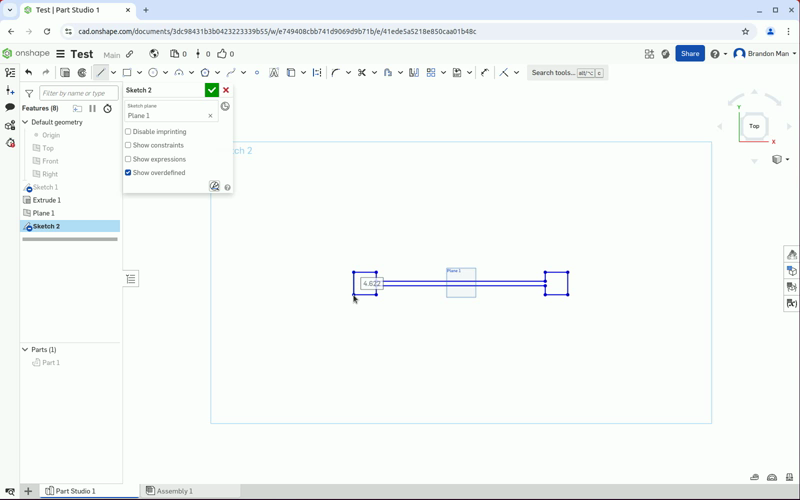
mouse_move(560, 290)
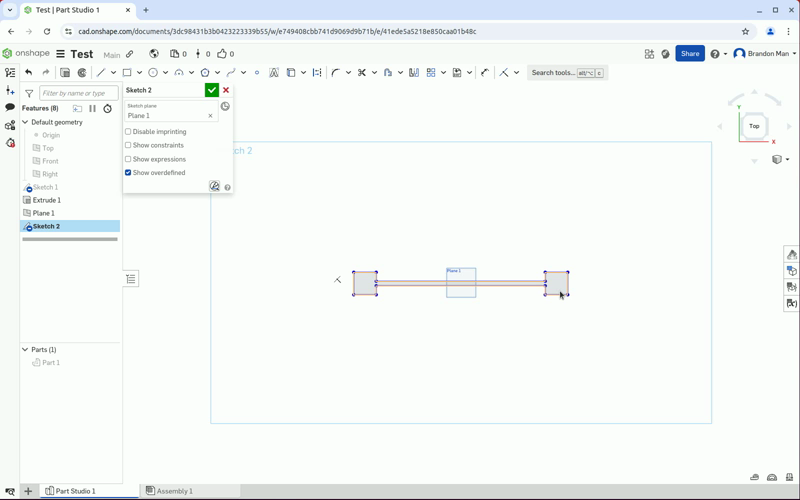
scroll(6)
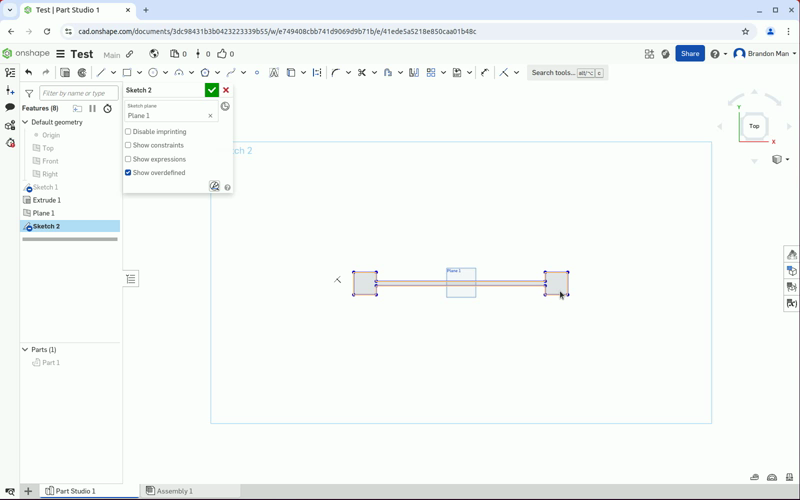
scroll(6)
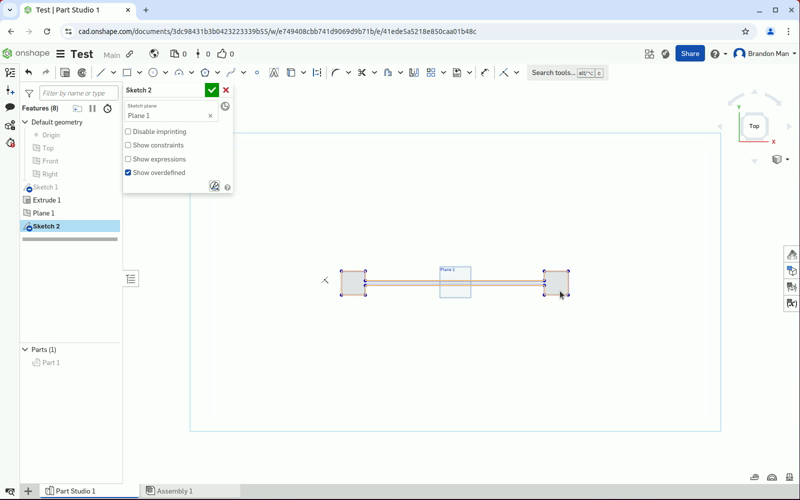
scroll(6)
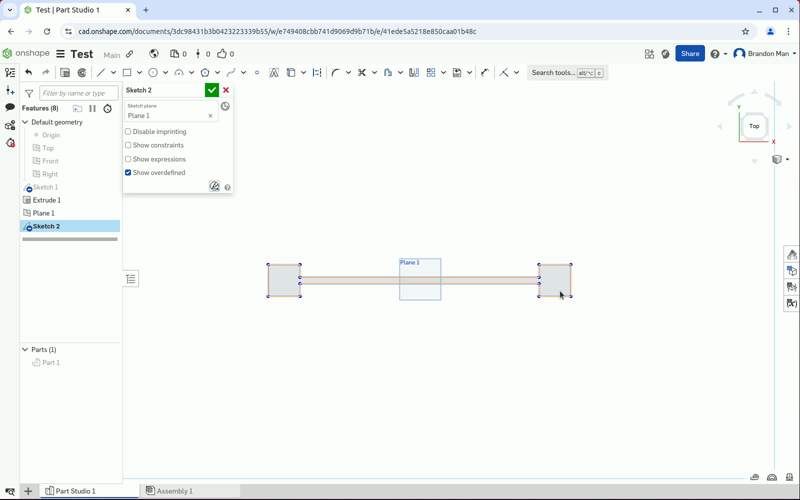
scroll(6)
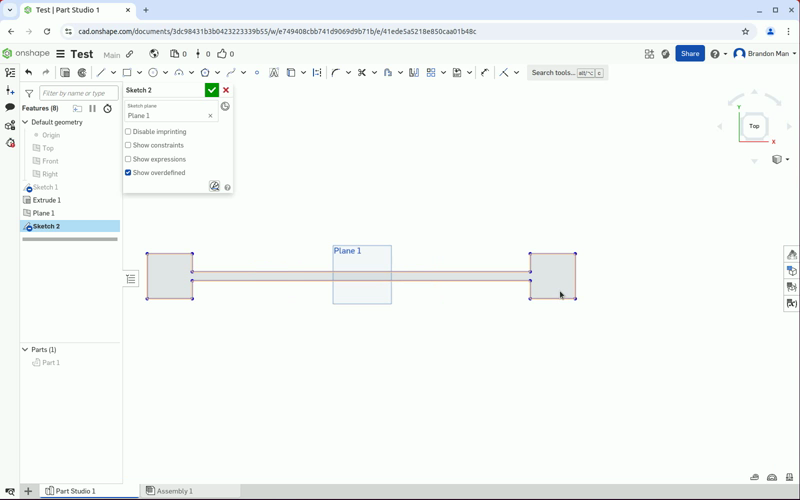
scroll(6)
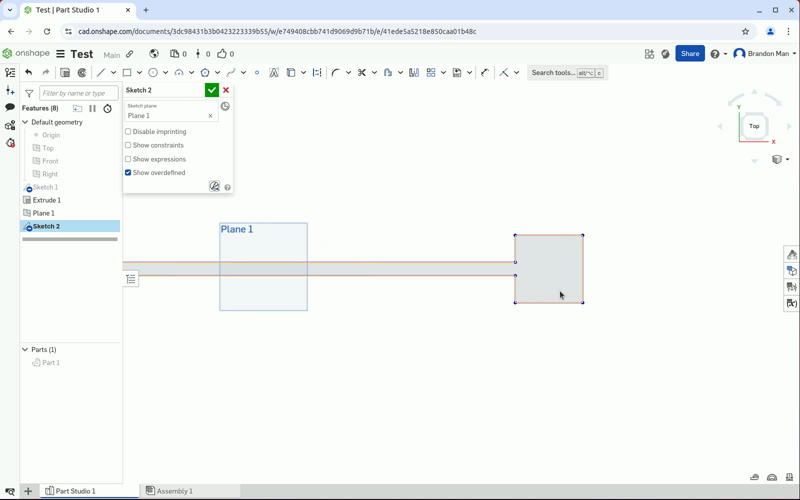
scroll(6)
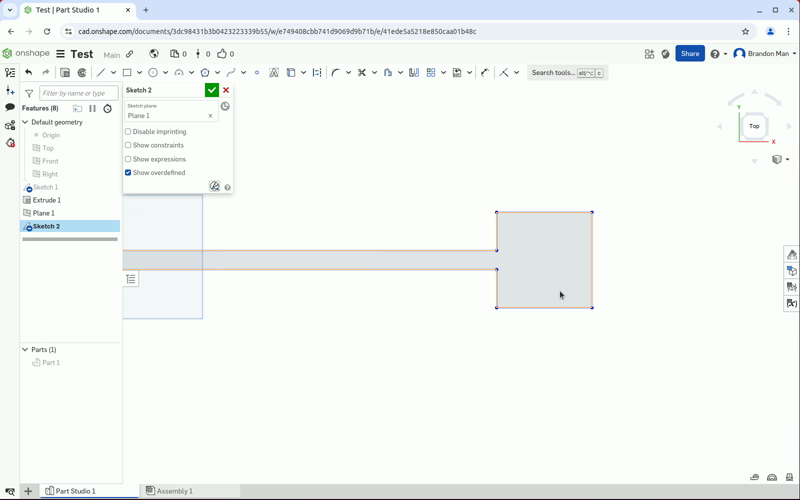
scroll(6)
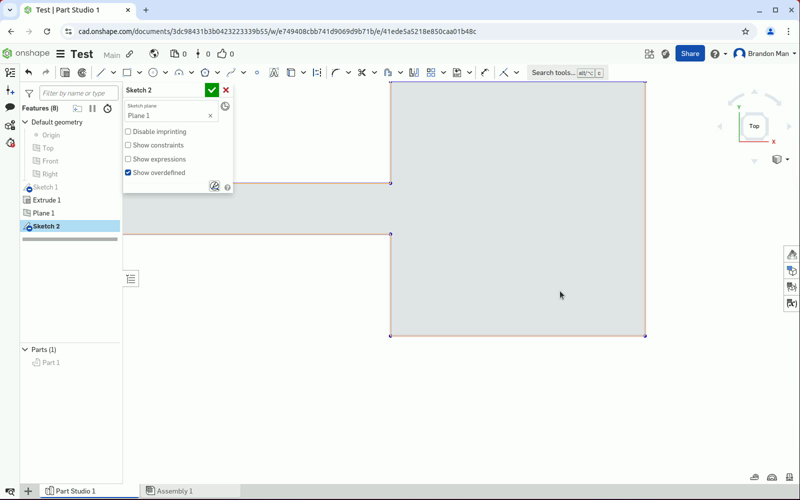
click(560, 290)
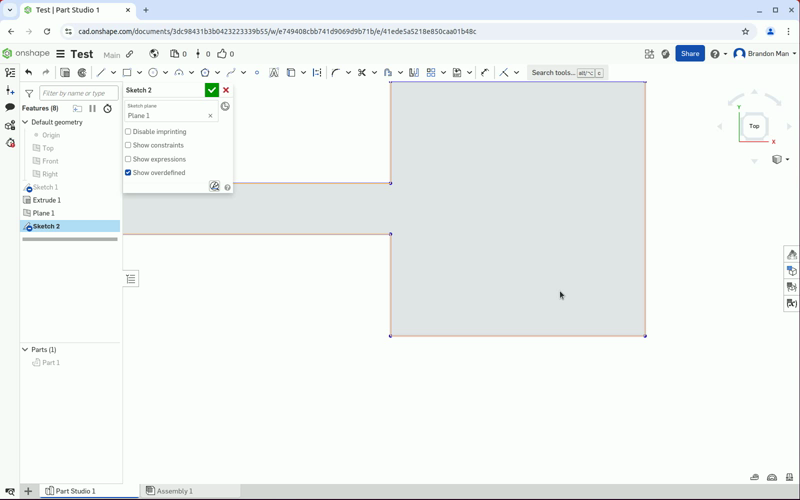
scroll(-6)
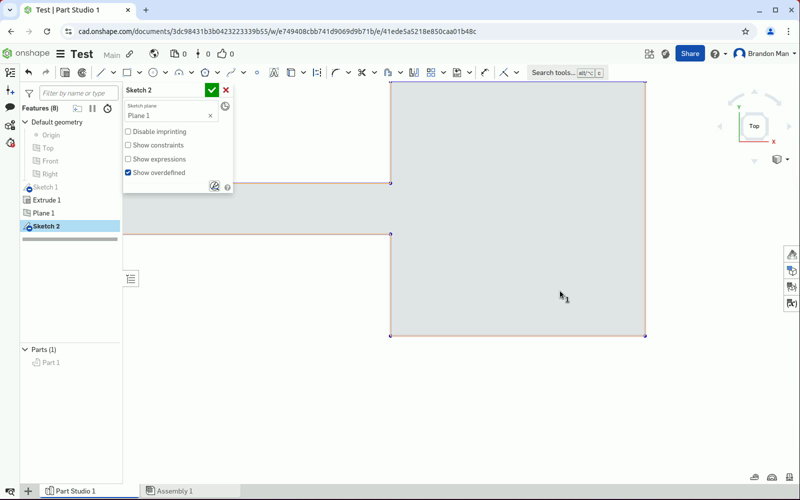
scroll(-6)
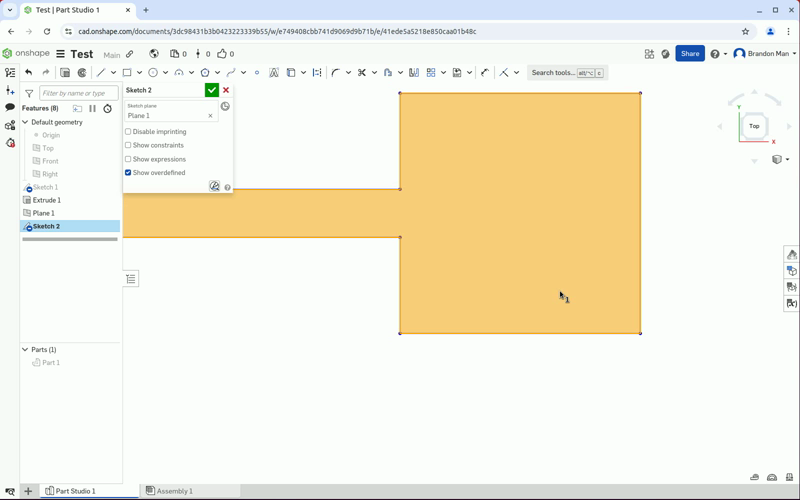
scroll(-6)
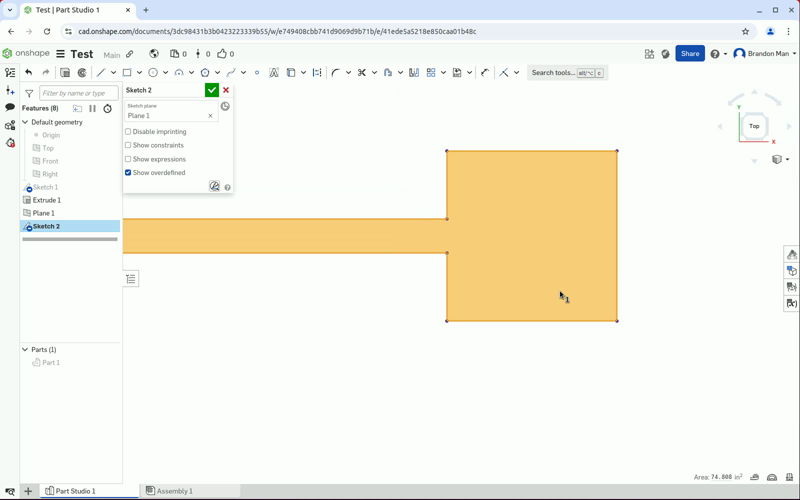
scroll(-6)
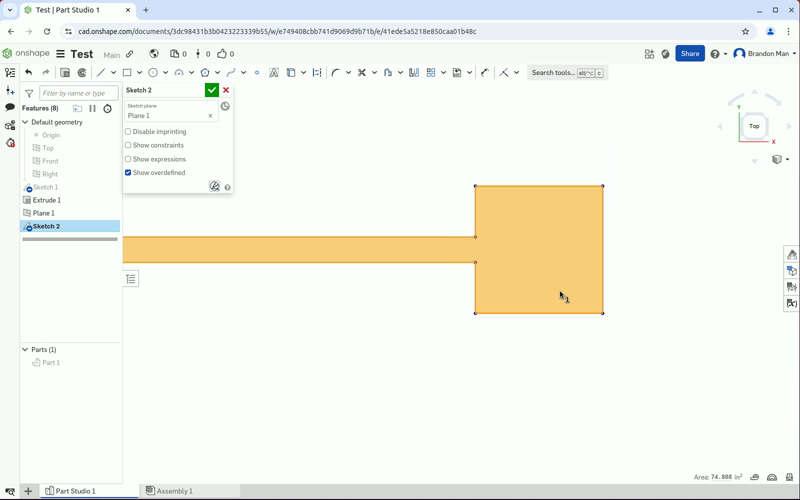
scroll(-6)
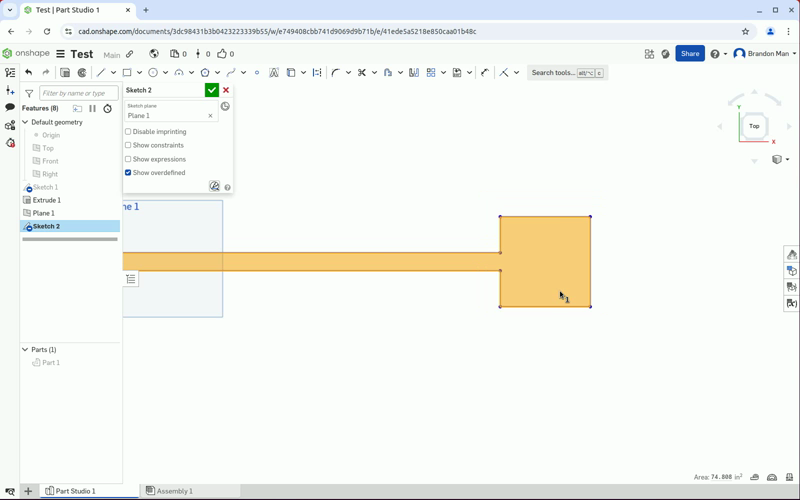
scroll(-6)
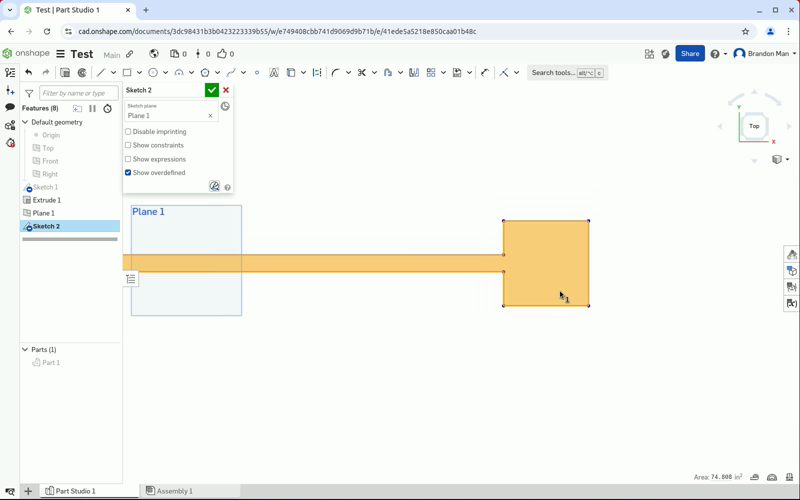
scroll(-6)
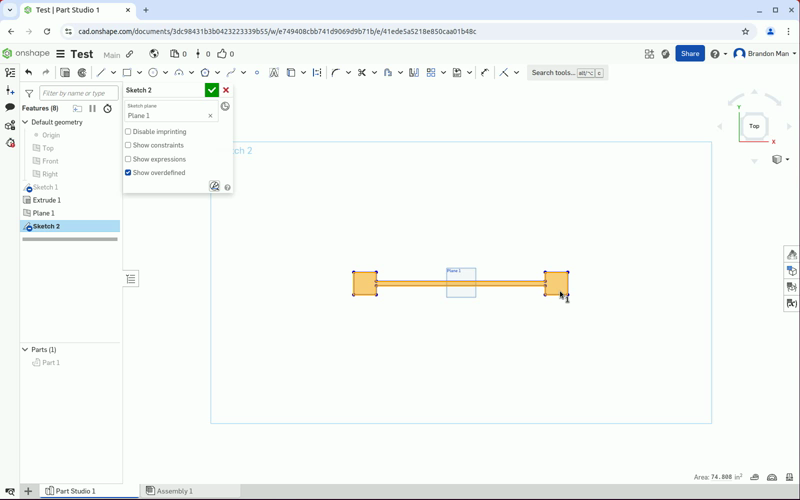
mouse_move(73, 352)
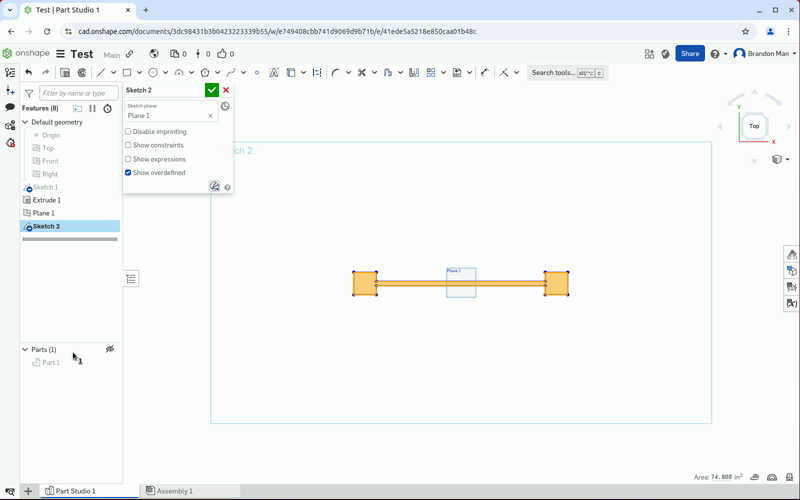
key(shift+y)
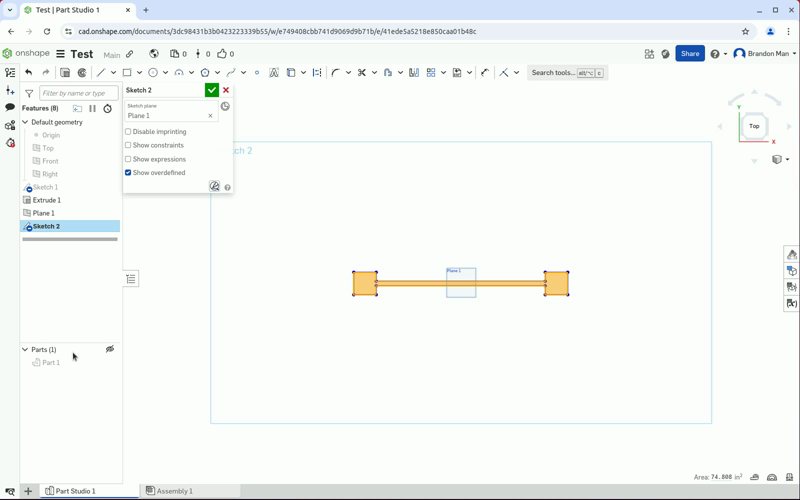
key(shift+e)
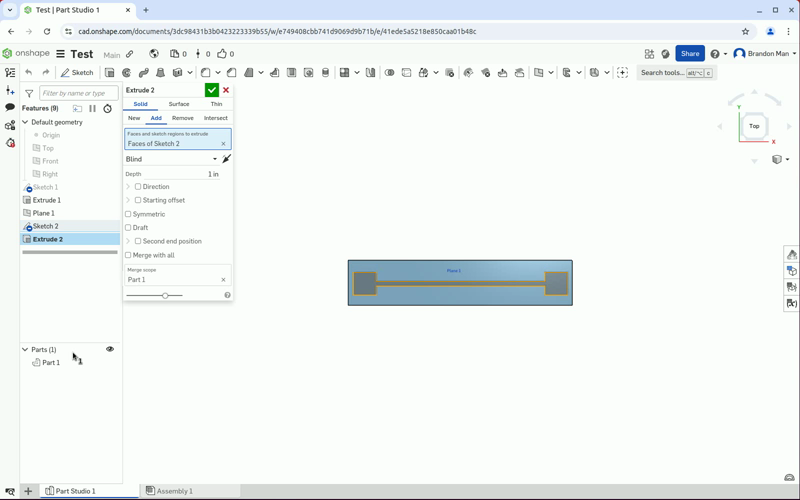
mouse_move(143, 106)
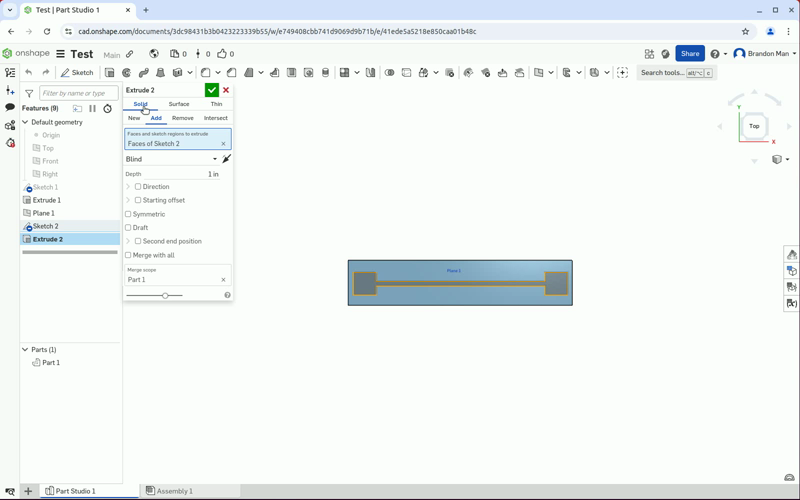
click(143, 106)
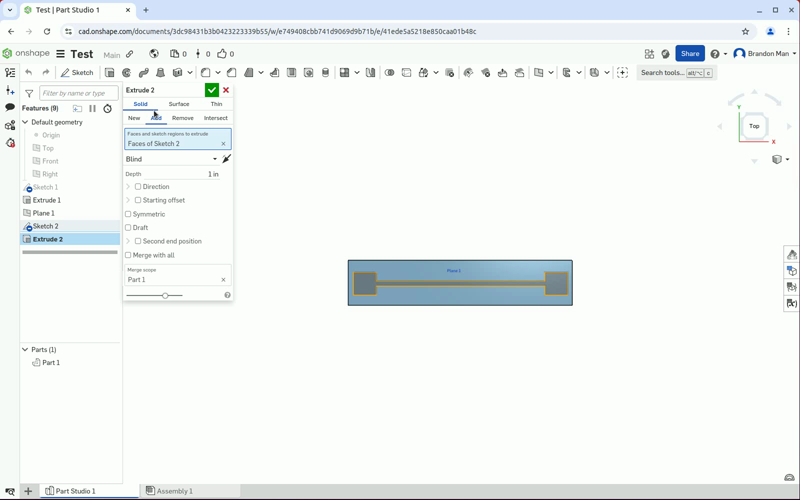
mouse_move(186, 120)
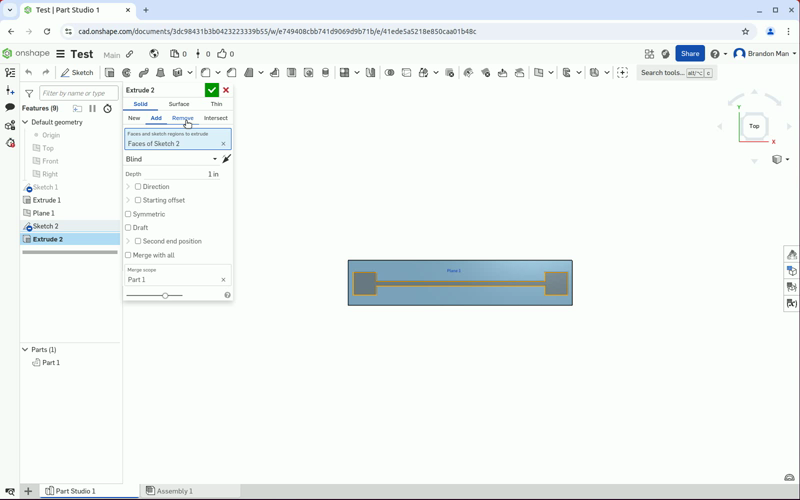
click(186, 120)
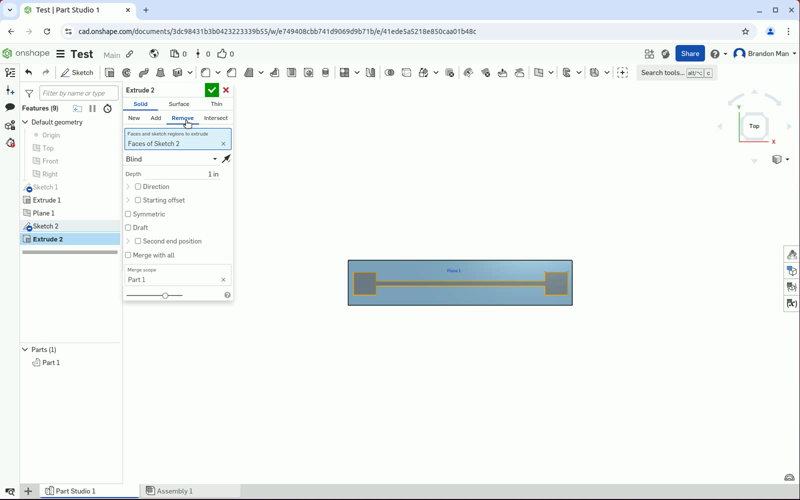
key(tab, 4)
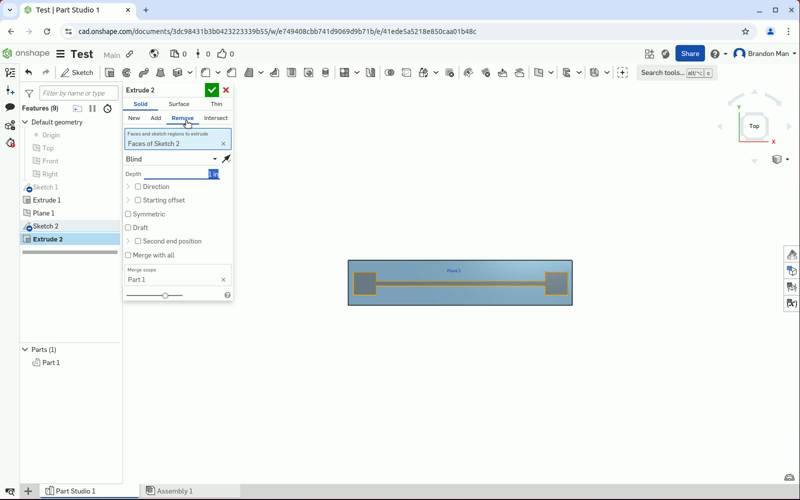
text(0.481)
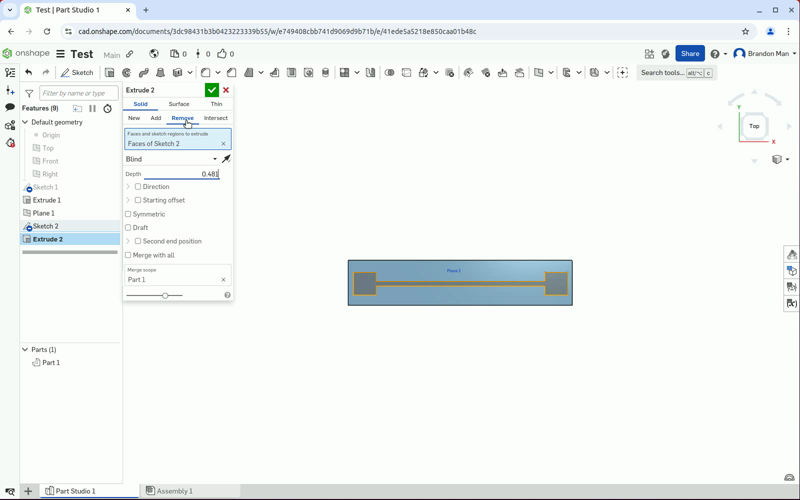
key(tab, 6)
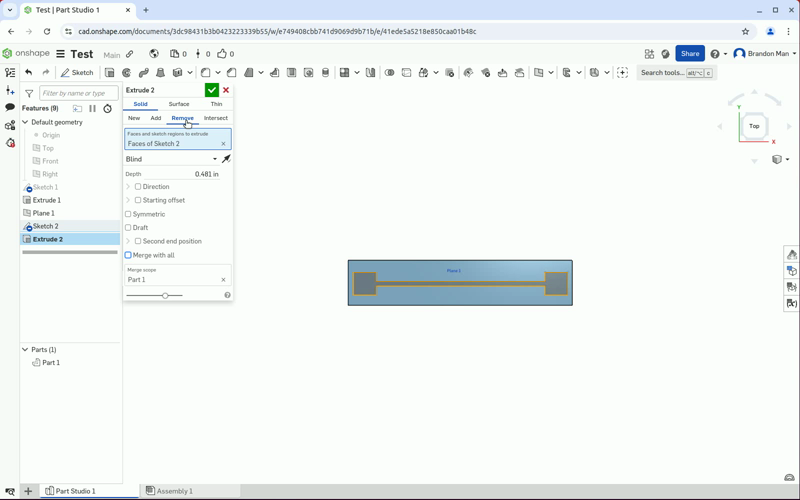
key(space)
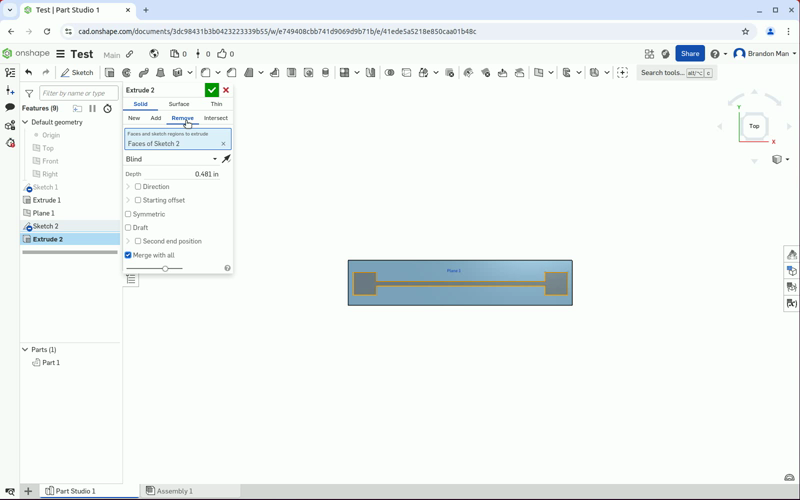
key(enter)
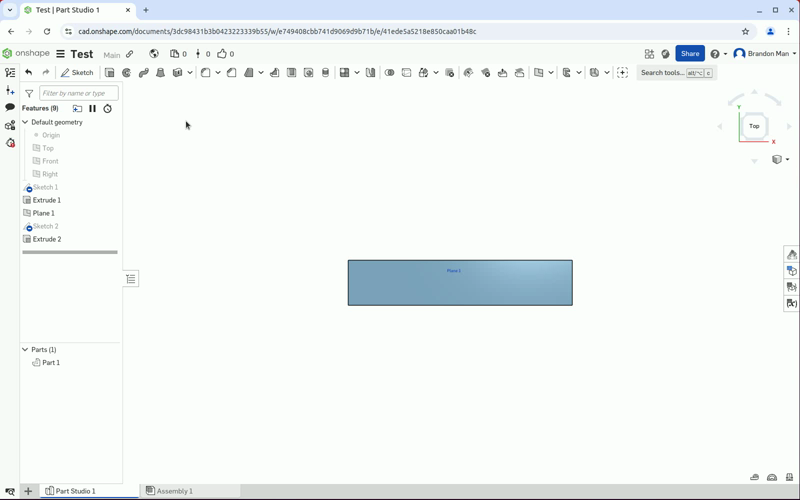
key(shift+h)
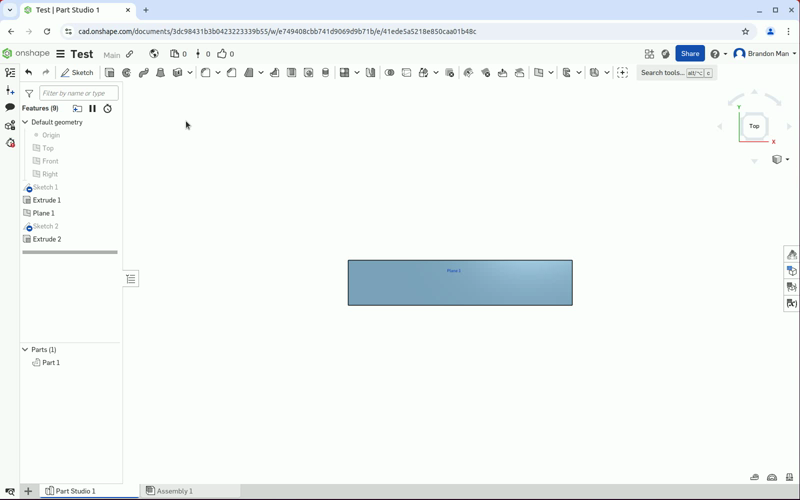
key(shift+h)
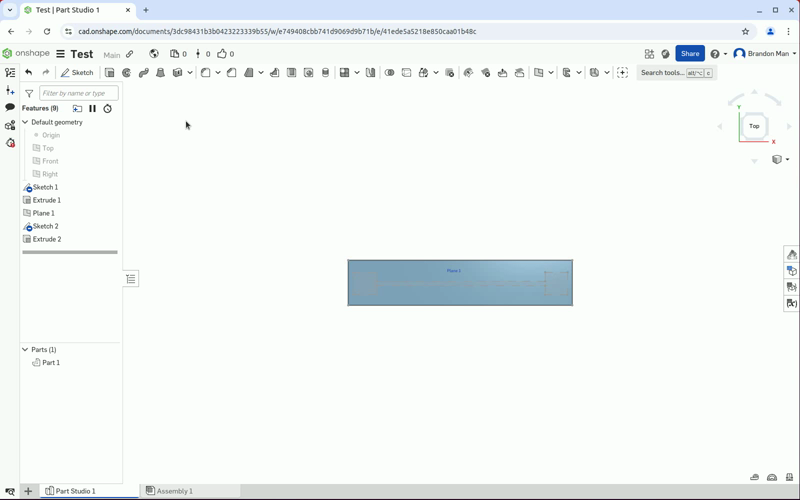
key(shift+7)
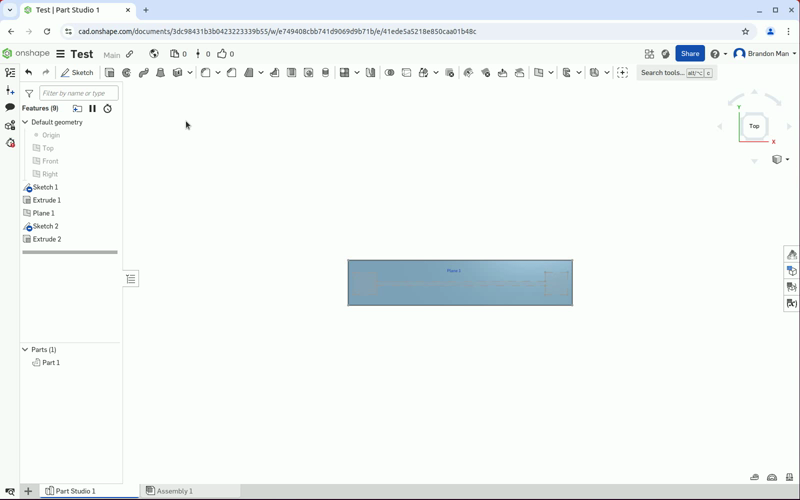
key(up, 3)
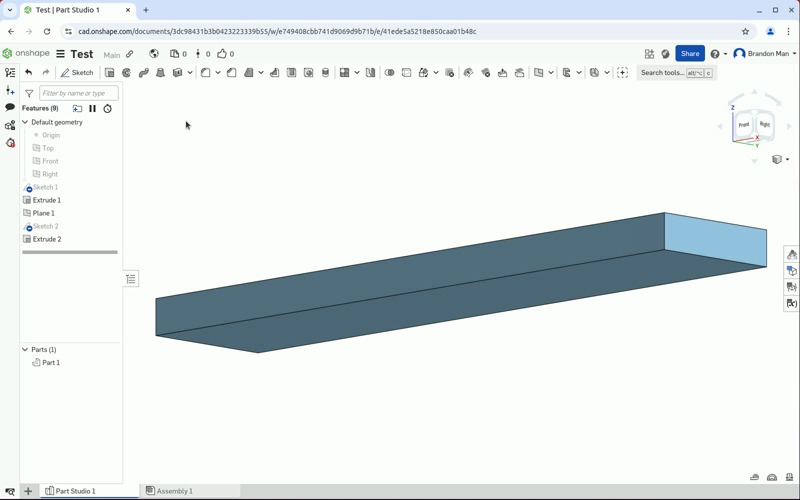
key(left, 3)
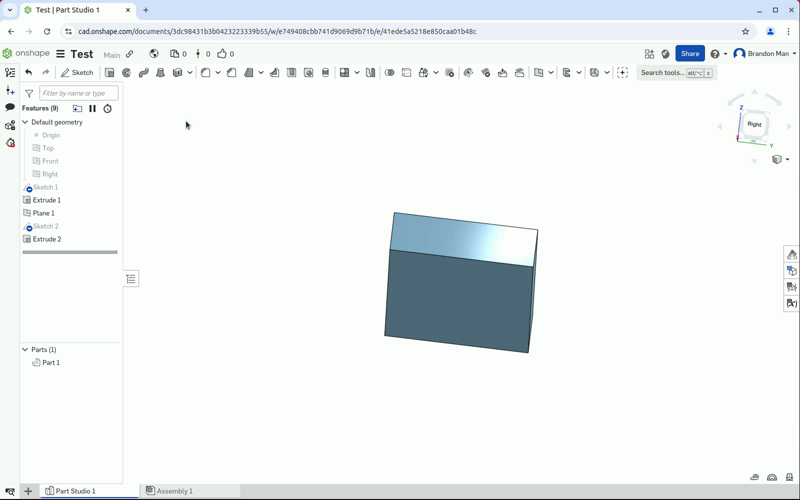
key(right, 3)
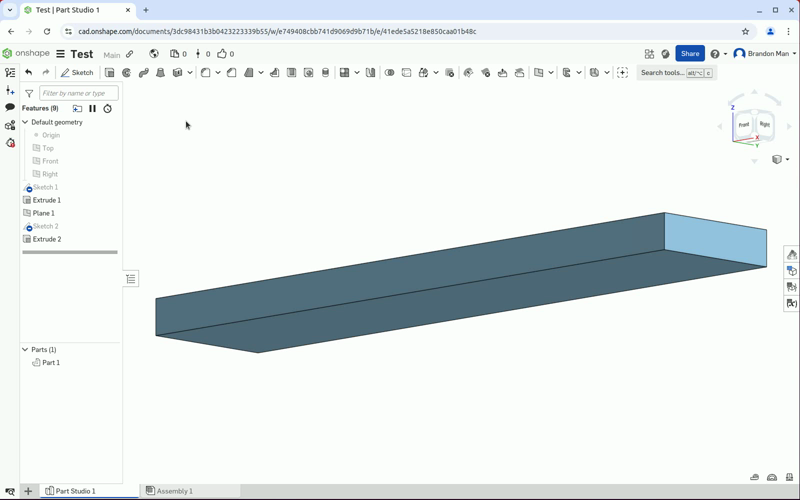
key(down, 3)
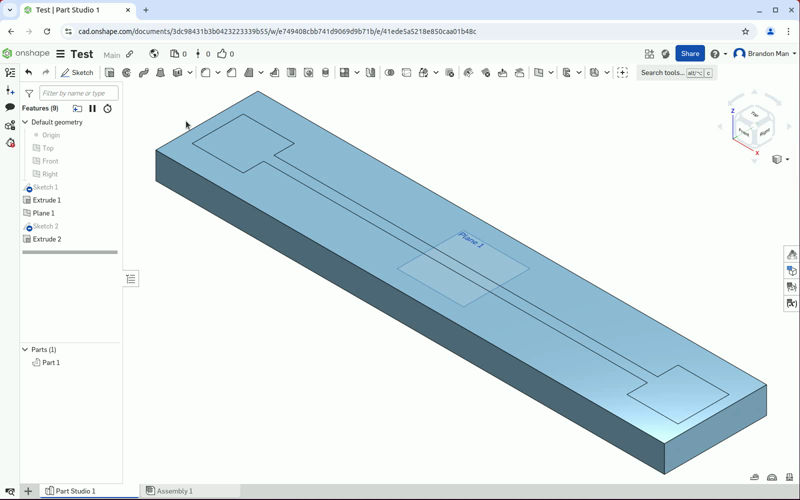
mouse_move(73, 189)
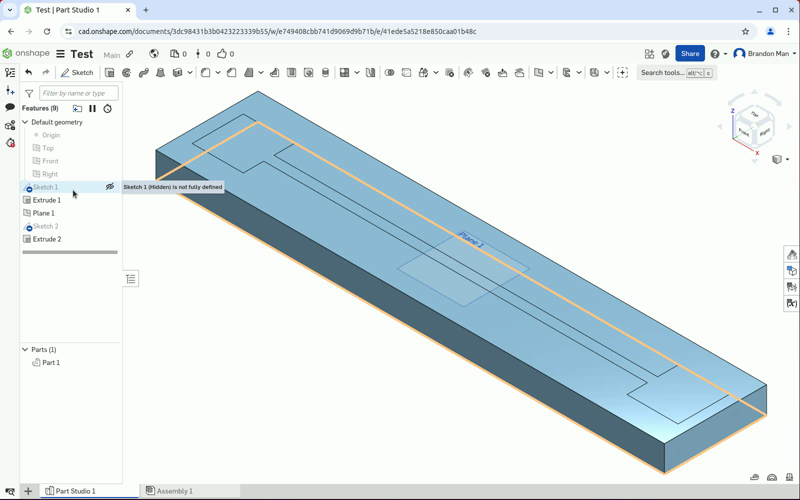
click(73, 189)